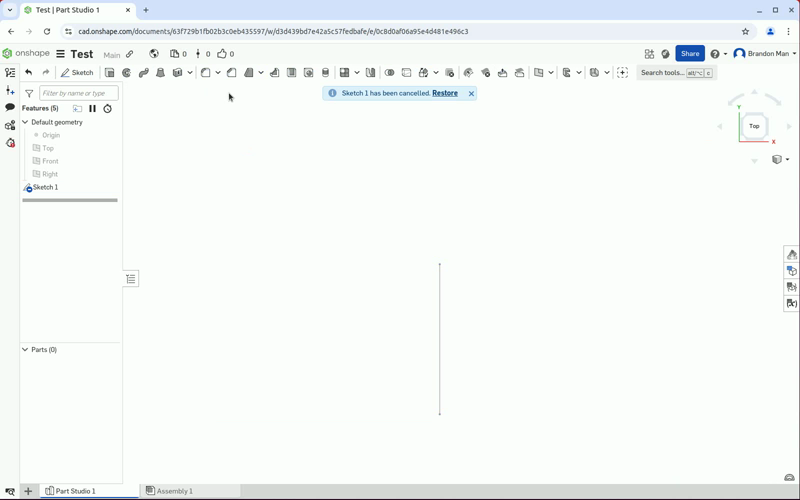
key(shift+h)
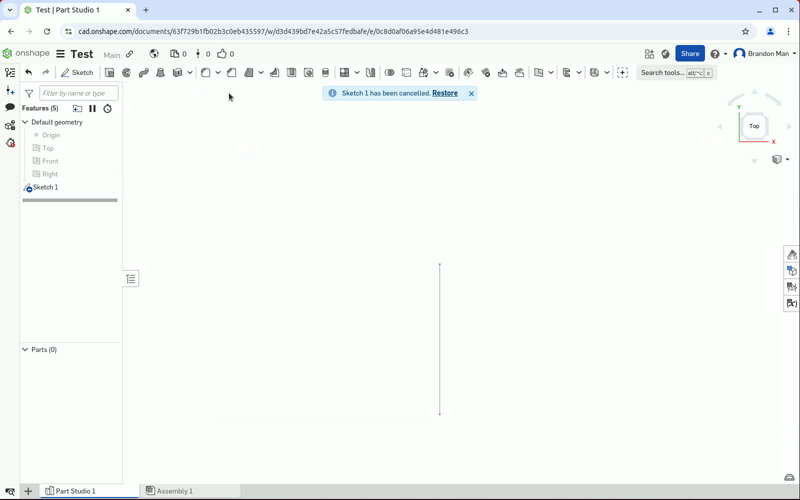
key(shift+s)
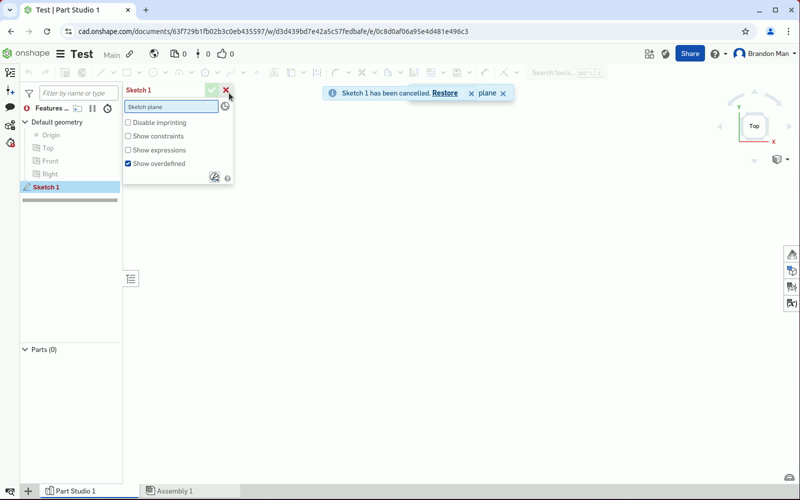
mouse_move(73, 150)
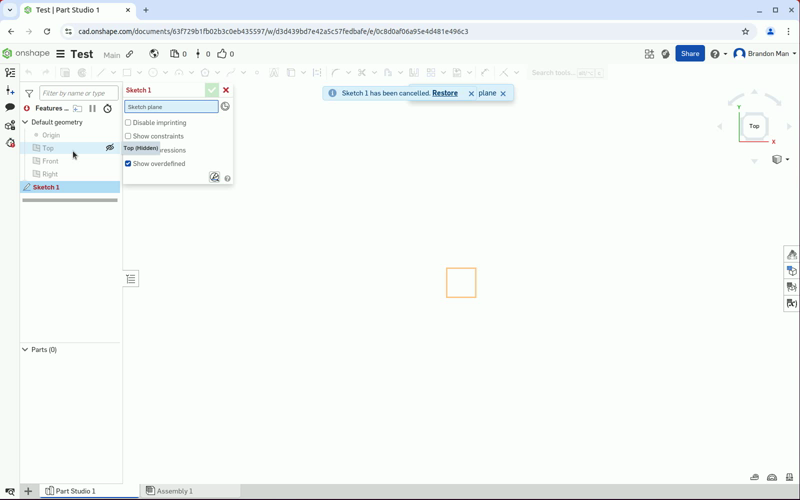
click(73, 150)
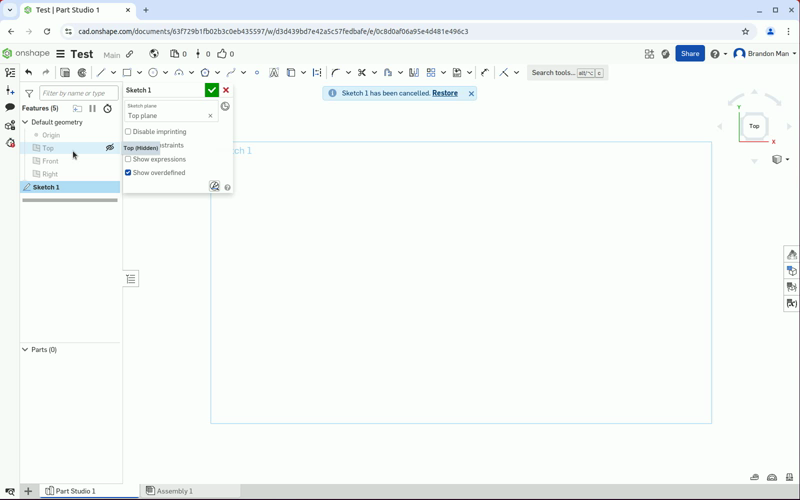
mouse_move(73, 352)
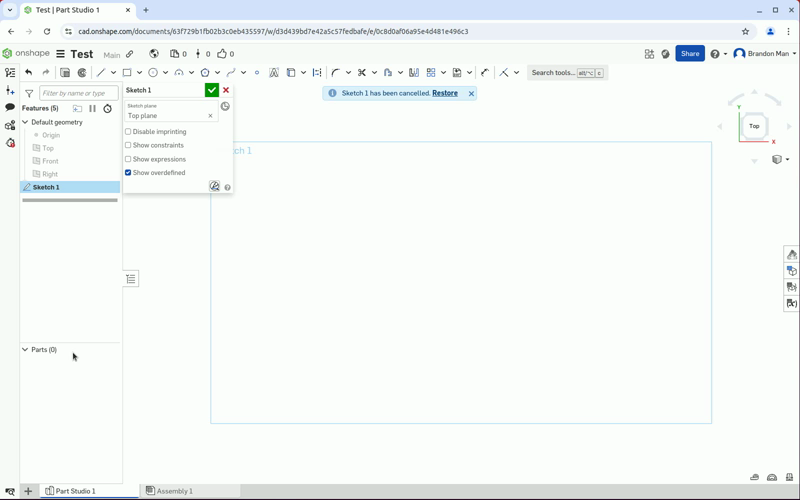
key(y)
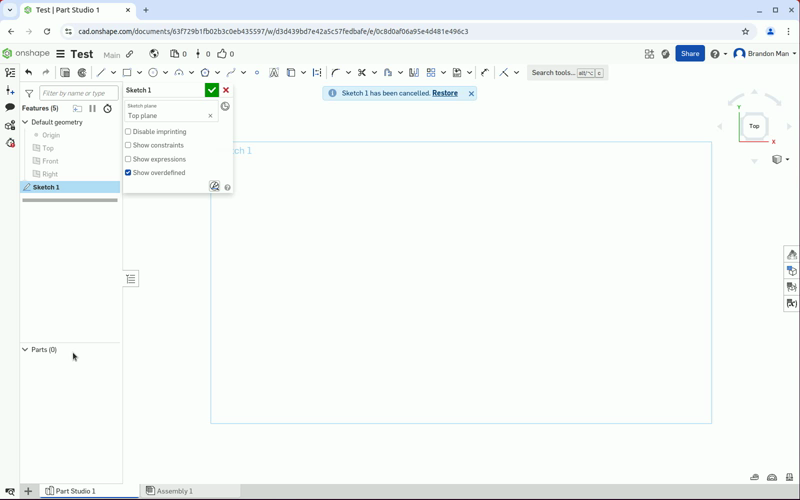
key(l)
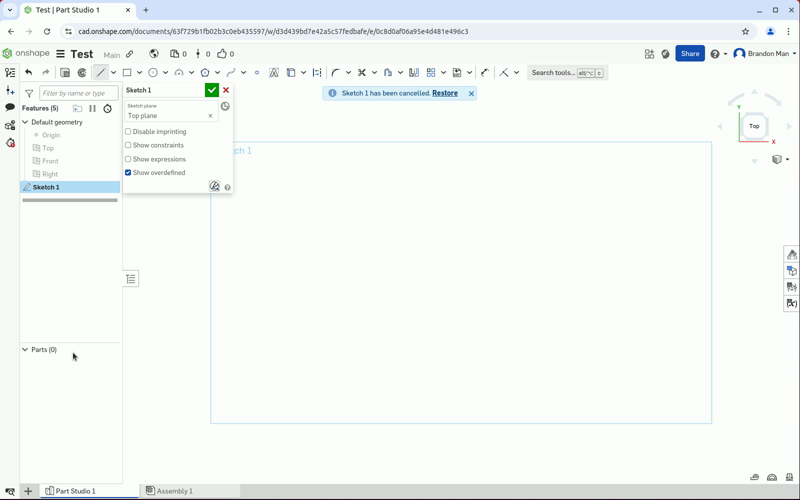
key_down(shift)
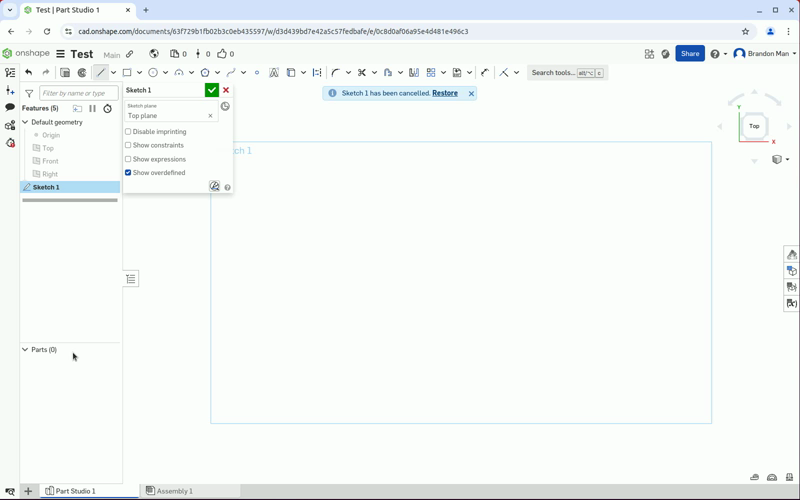
mouse_move(348, 353)
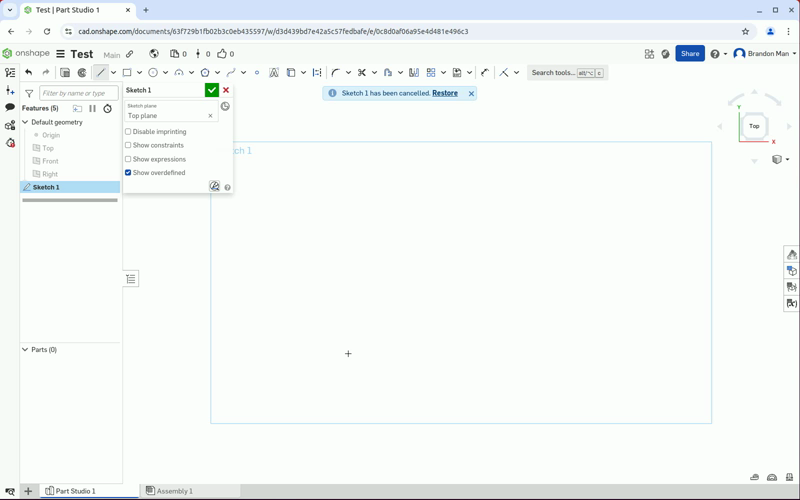
click(348, 353)
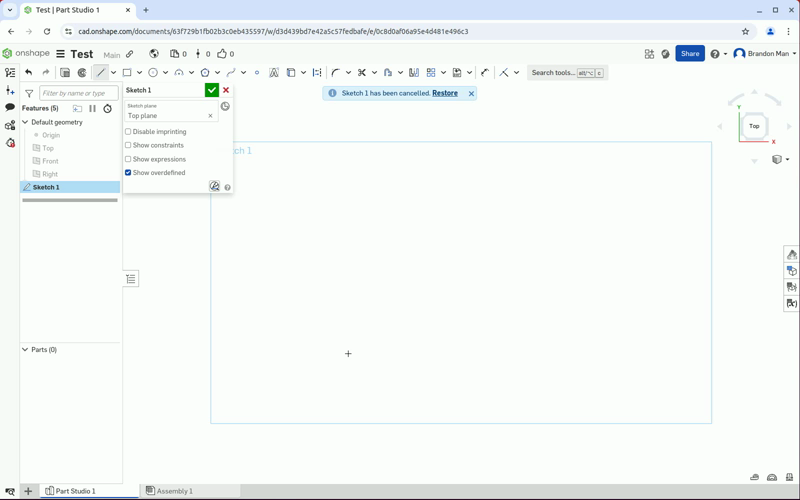
key_up(shift)
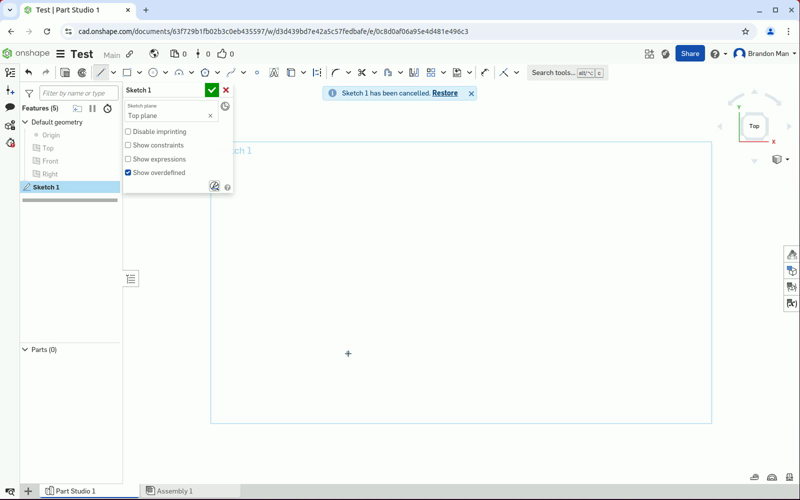
key_down(shift)
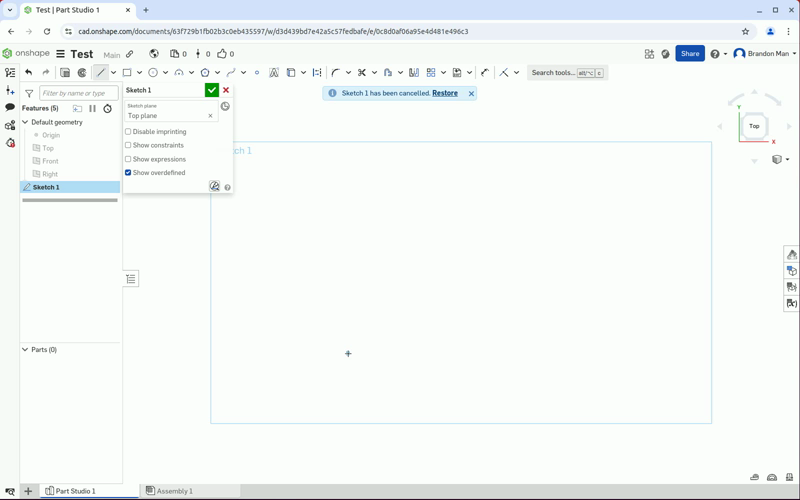
mouse_move(572, 353)
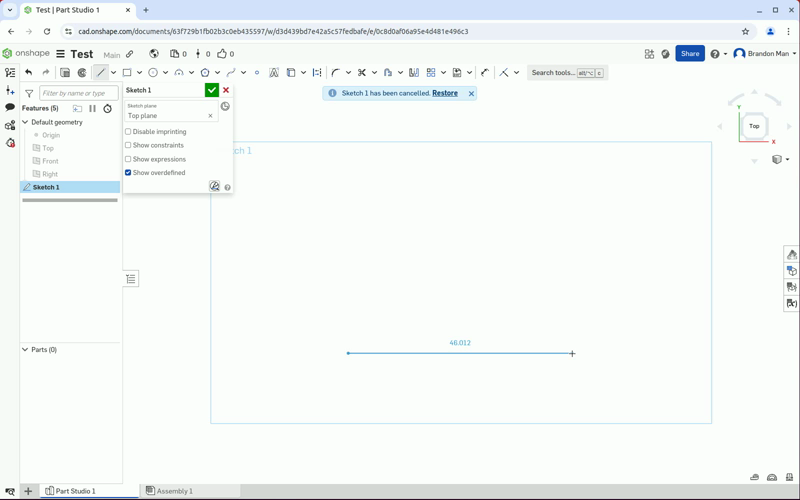
click(572, 353)
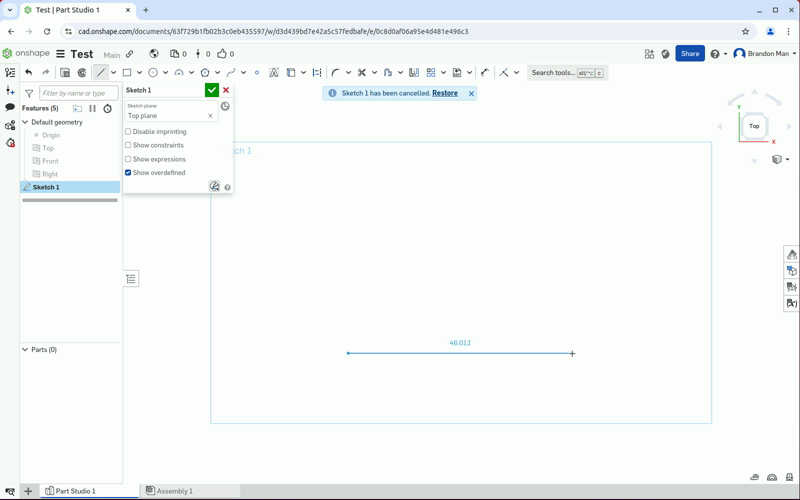
key_up(shift)
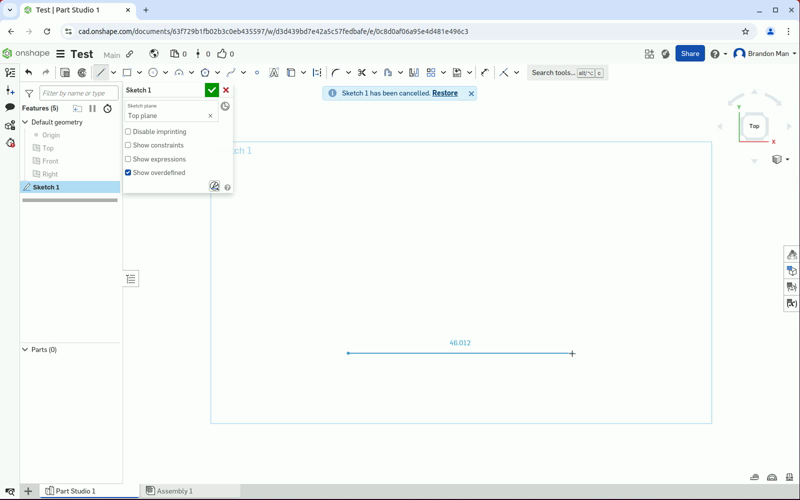
key_down(shift)
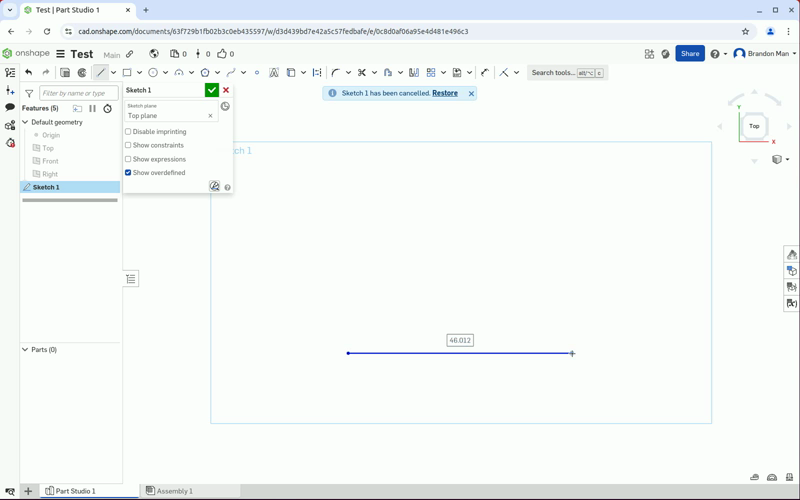
mouse_move(572, 214)
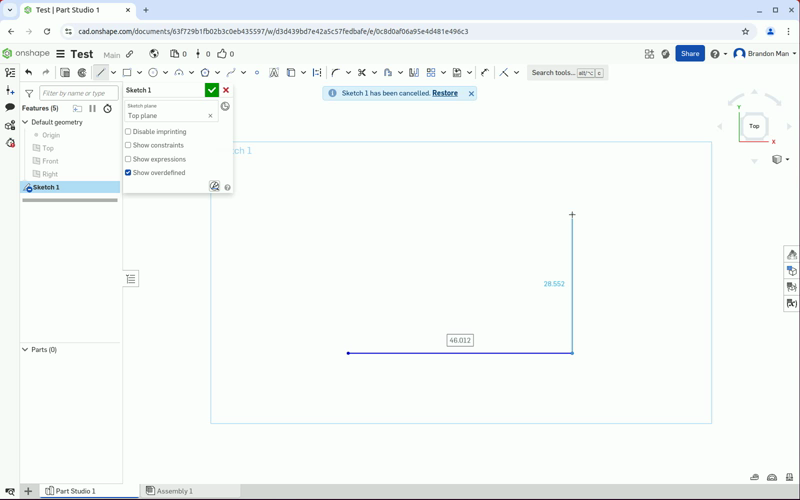
click(572, 214)
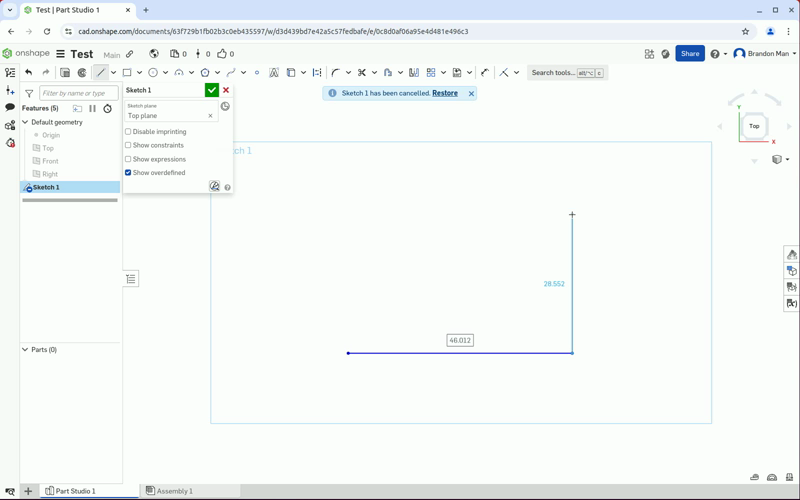
key_up(shift)
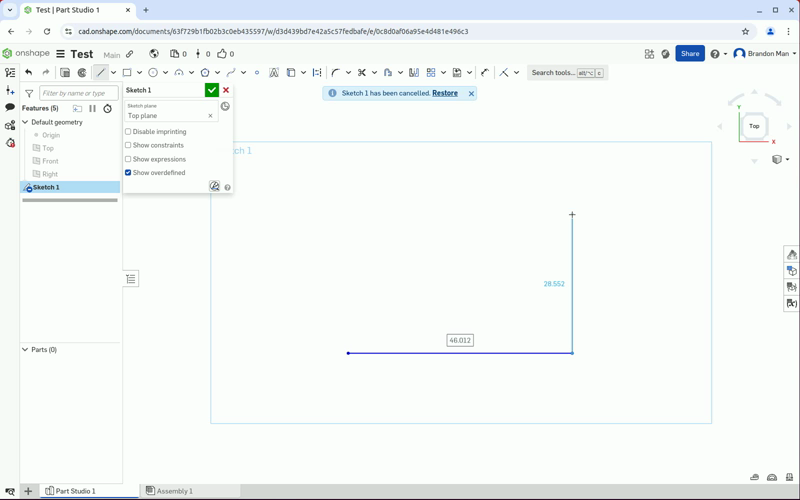
key_down(shift)
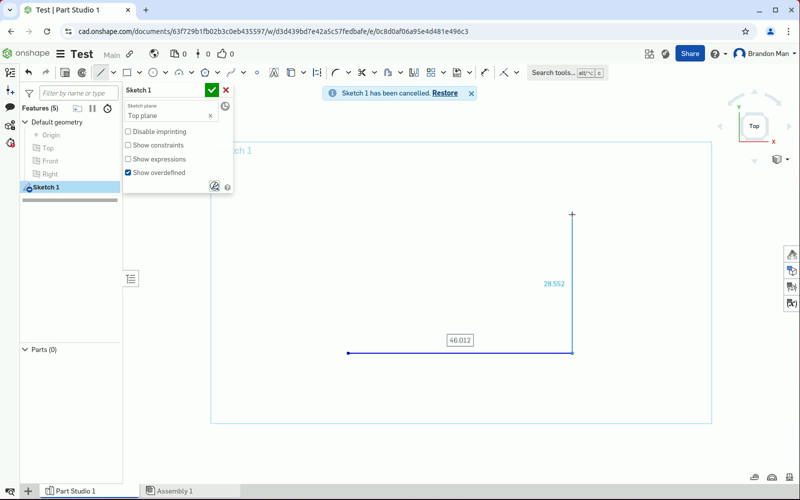
mouse_move(348, 214)
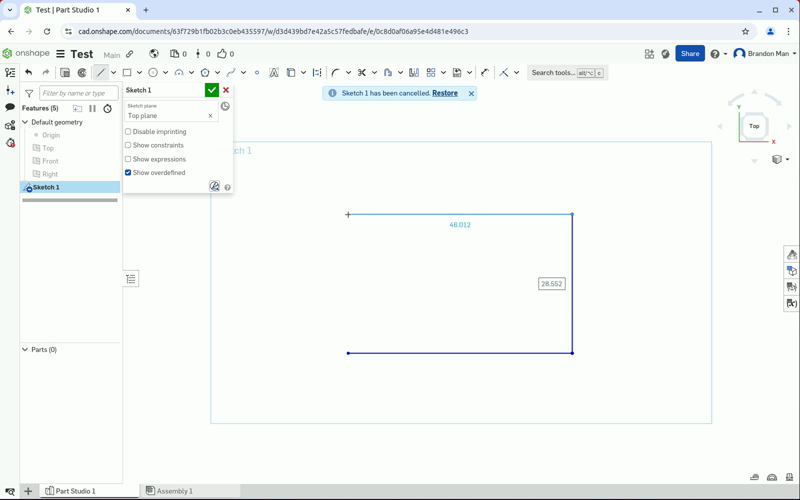
click(348, 214)
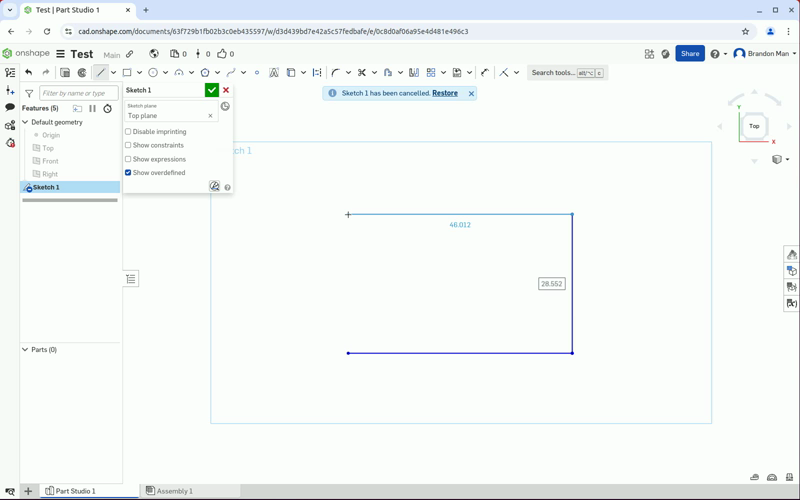
key_up(shift)
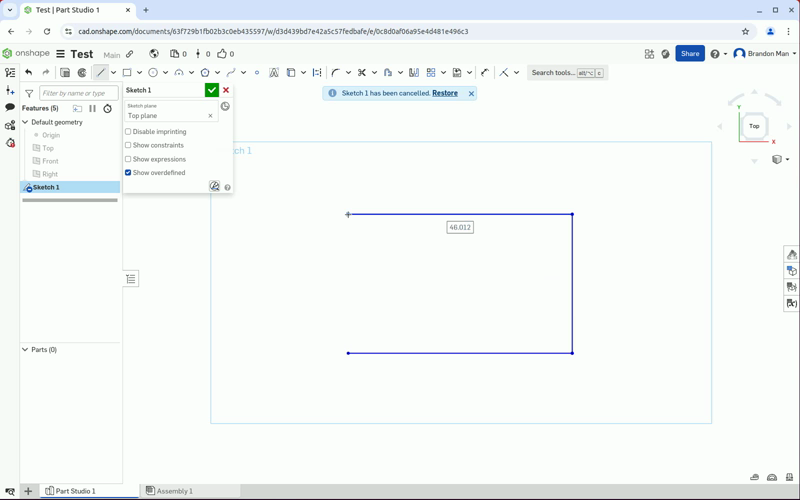
key_down(shift)
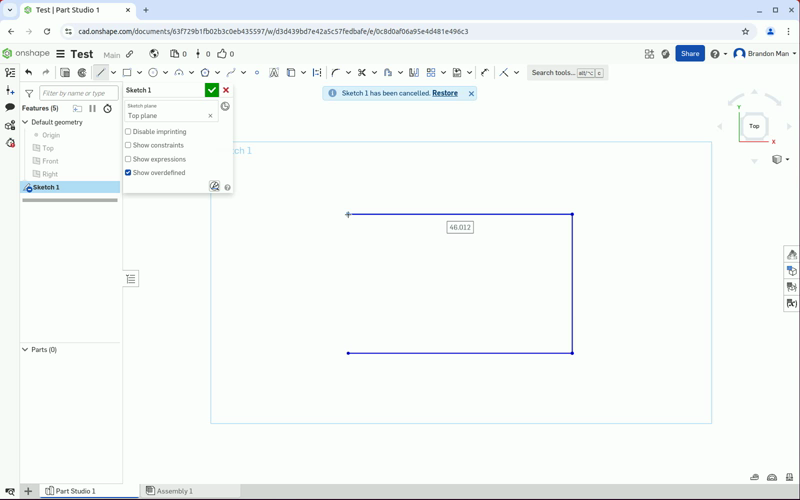
mouse_move(348, 353)
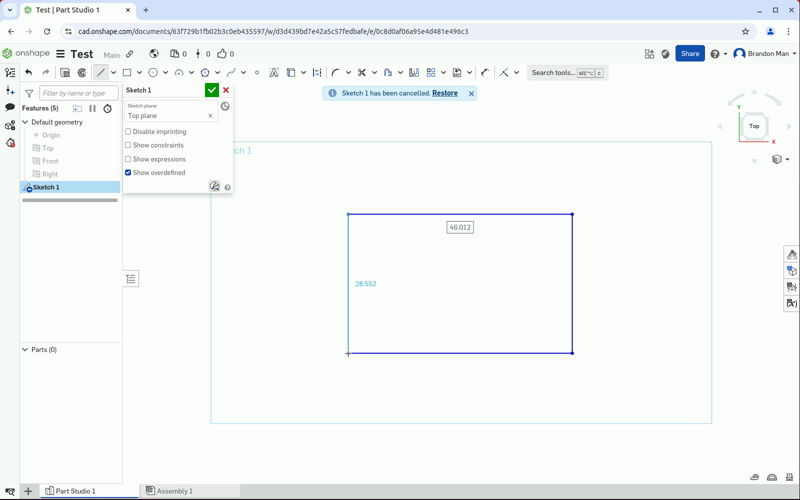
key_up(shift)
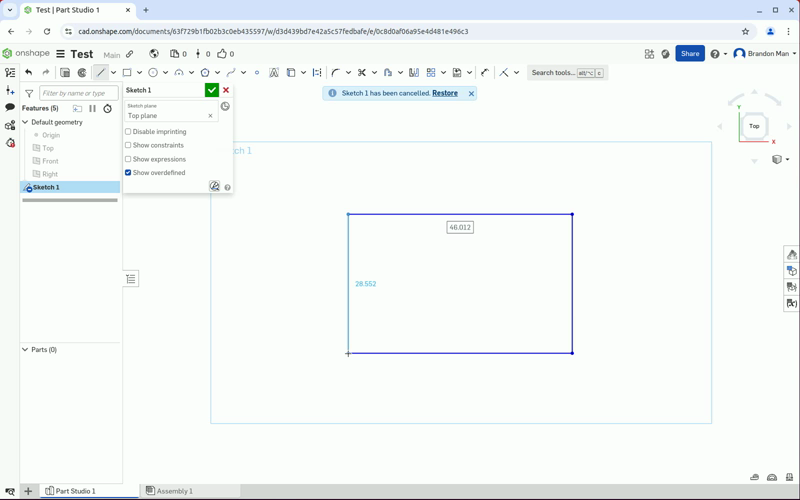
click(348, 353)
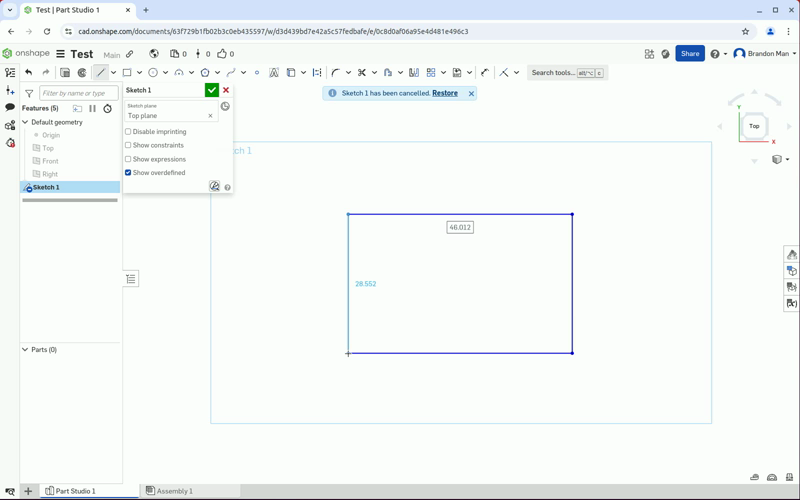
key(esc)
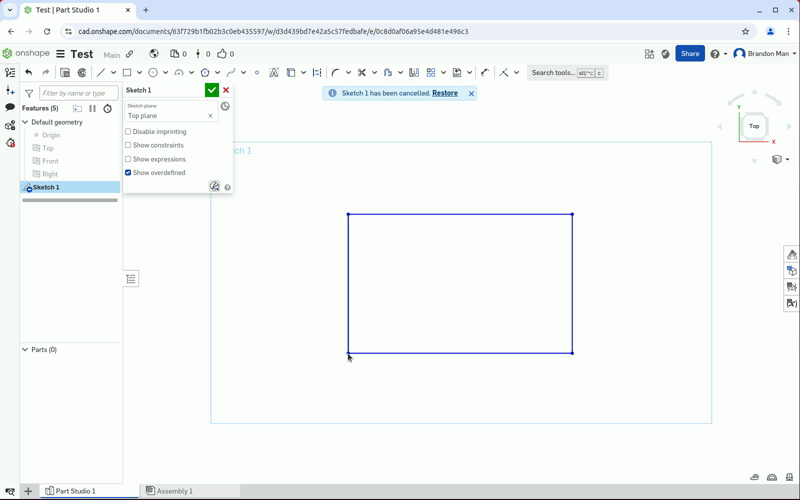
mouse_move(530, 282)
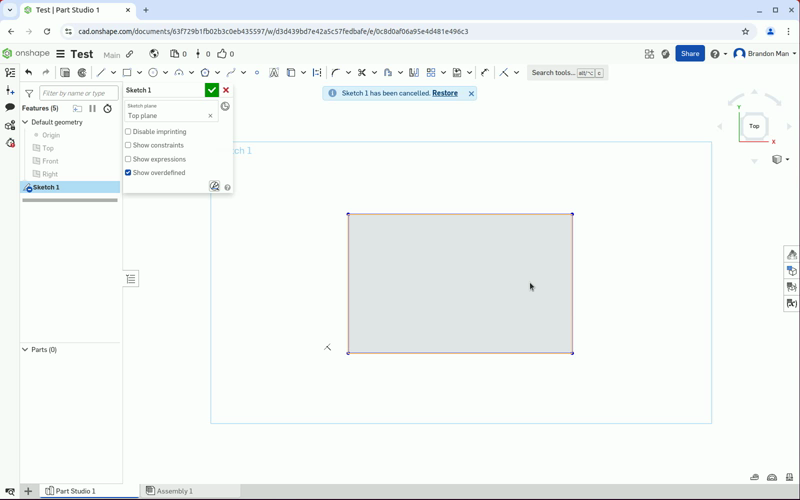
click(530, 282)
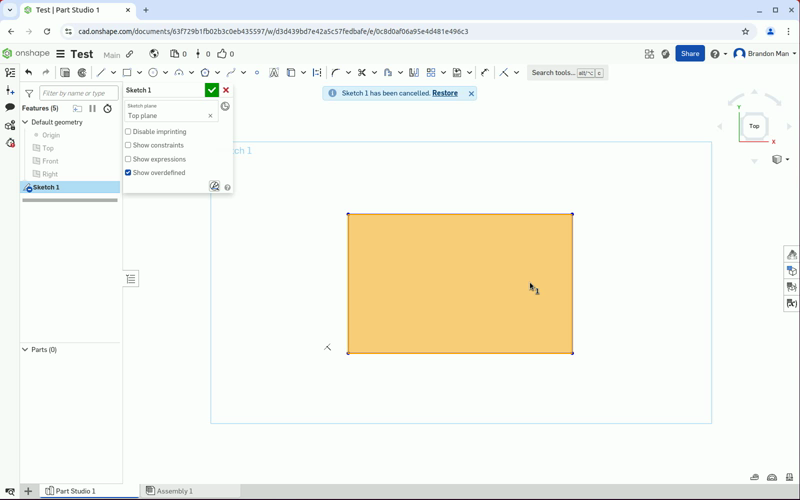
mouse_move(73, 352)
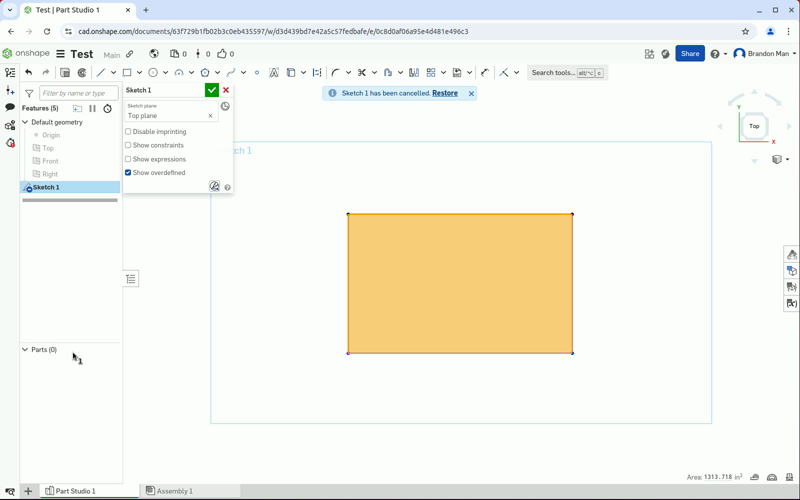
key(shift+y)
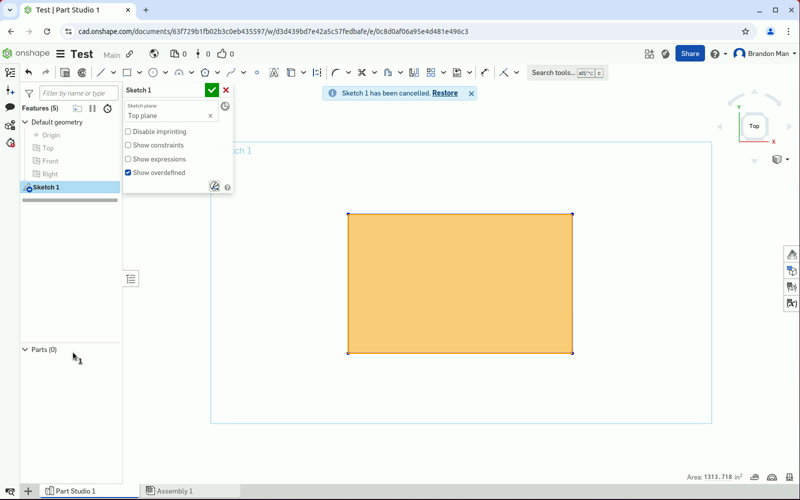
key(shift+e)
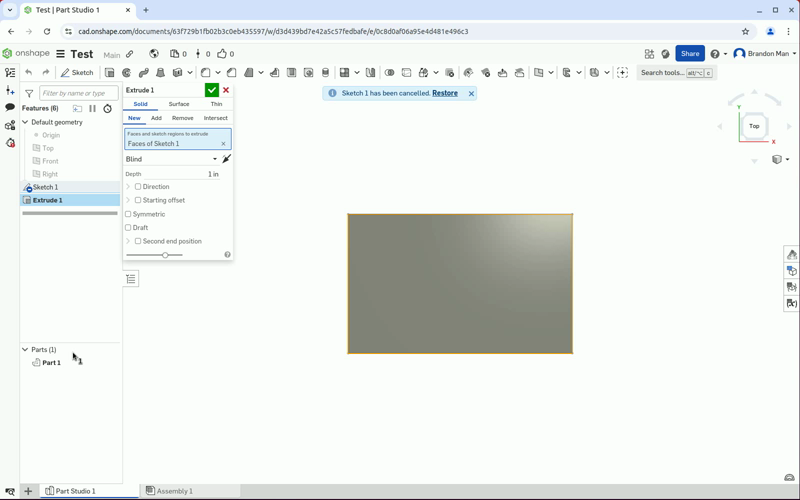
mouse_move(143, 106)
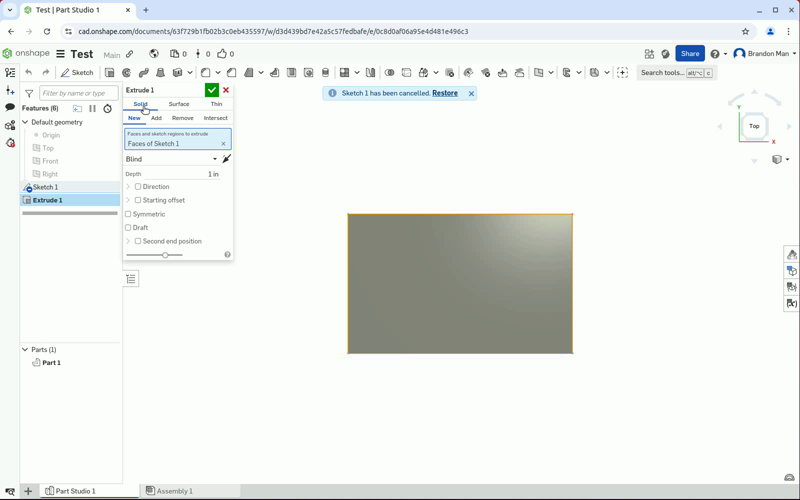
click(143, 106)
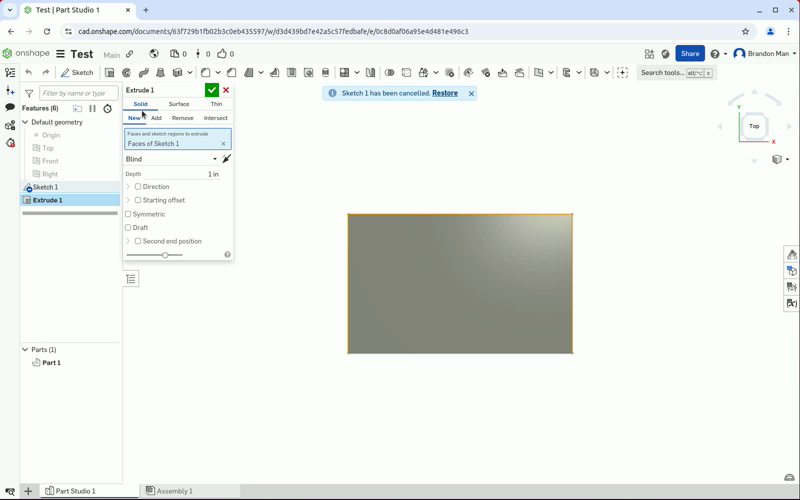
mouse_move(137, 120)
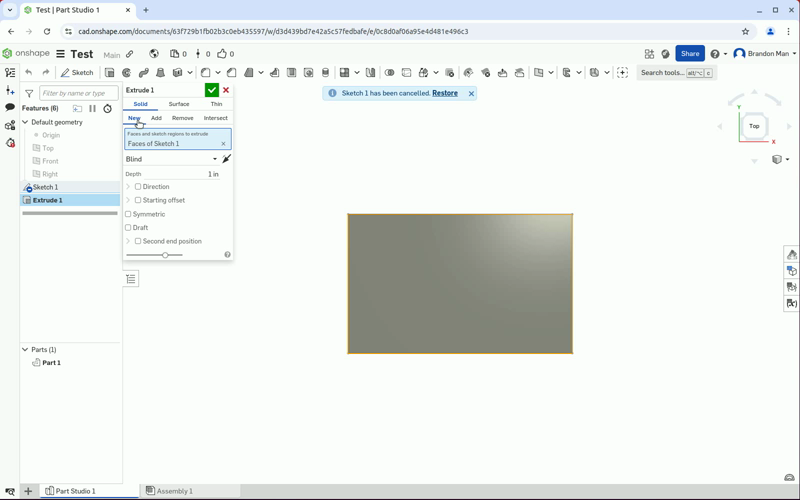
click(137, 120)
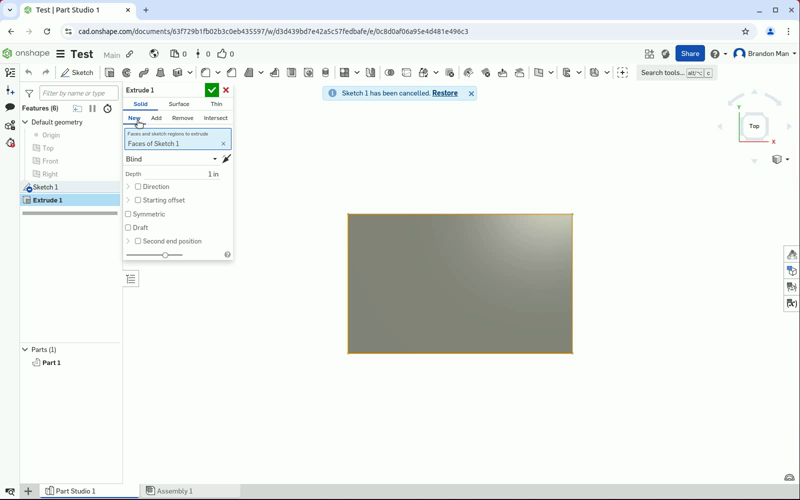
key(tab, 4)
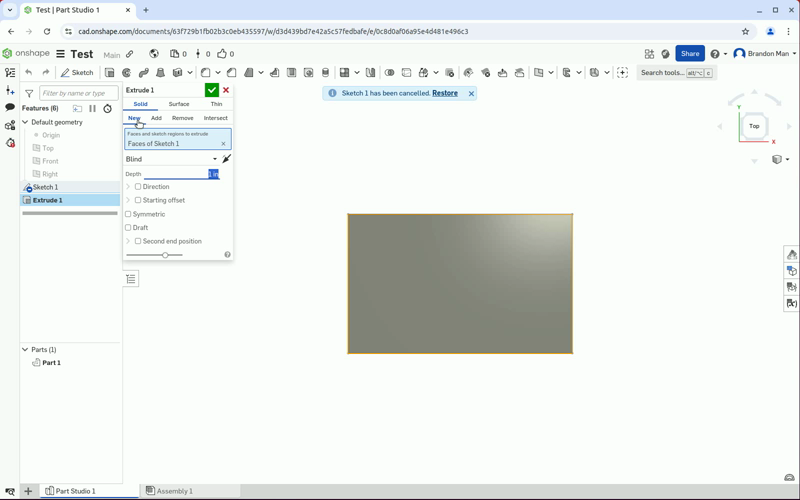
text(2.407)
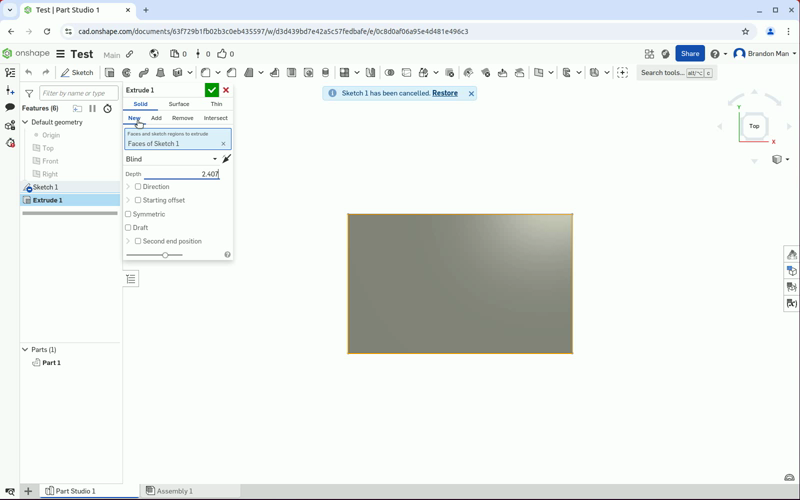
key(enter)
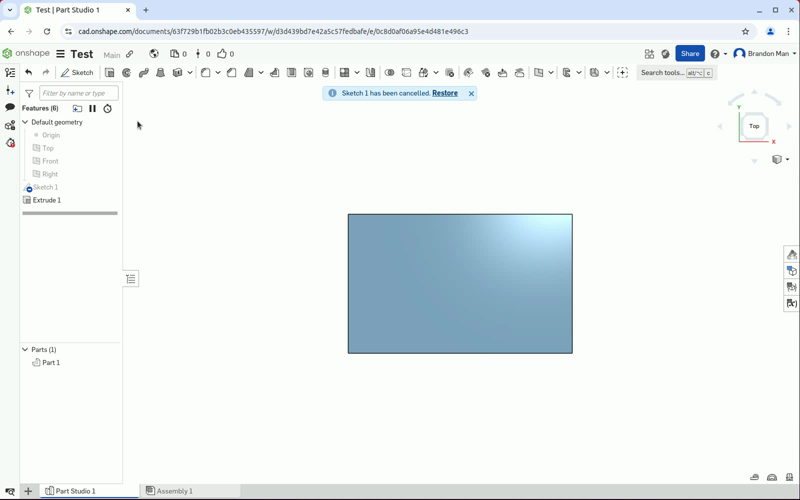
key(shift+h)
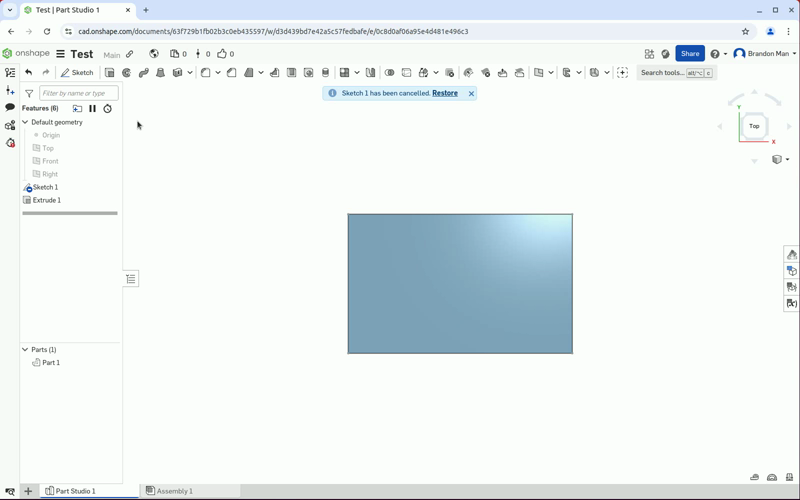
key(shift+h)
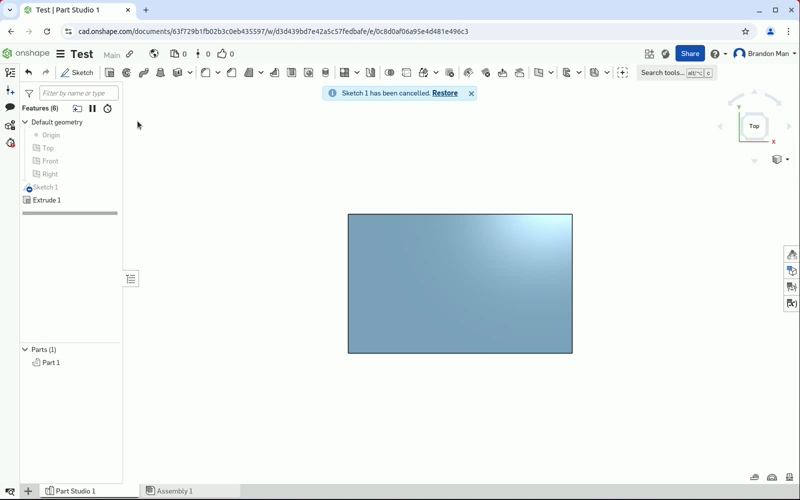
mouse_move(73, 189)
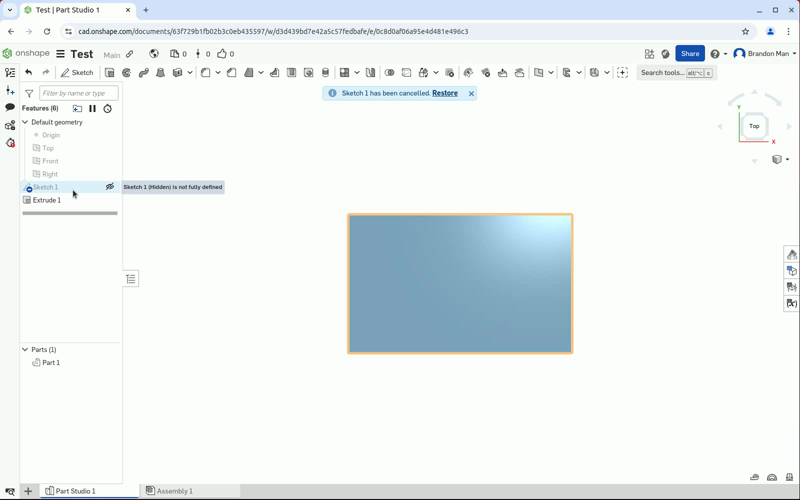
click(73, 189)
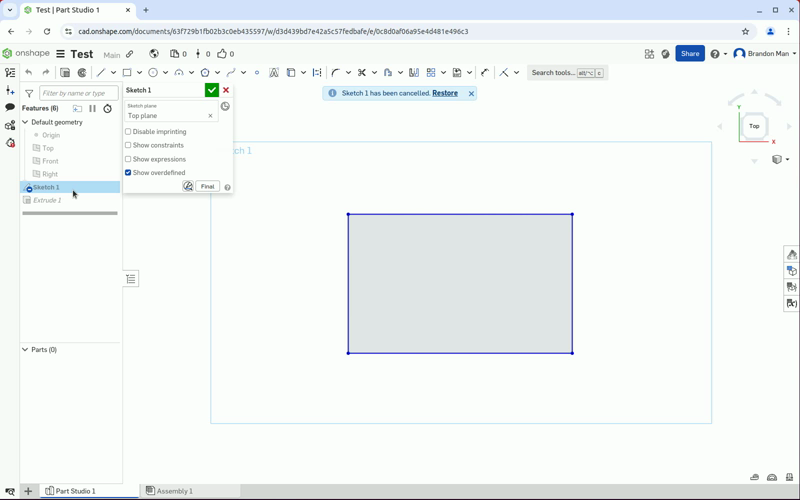
mouse_move(229, 92)
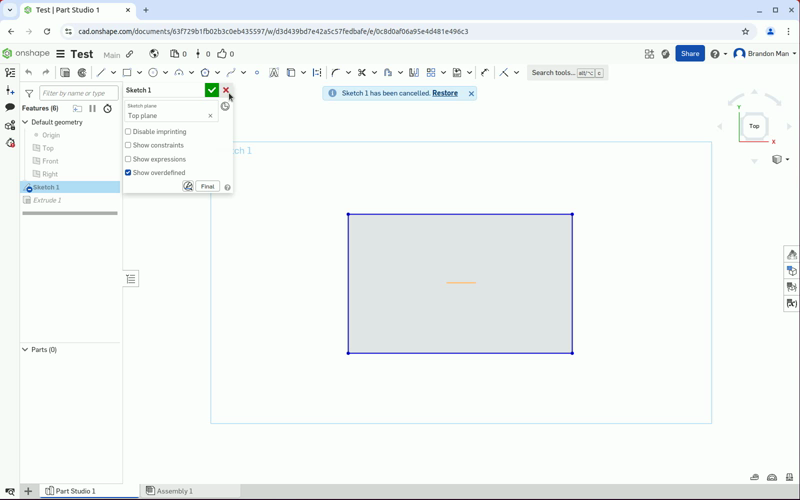
click(229, 92)
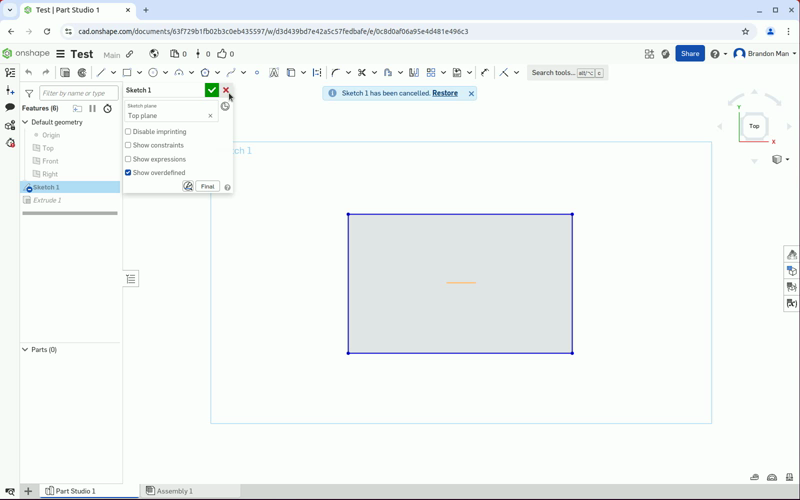
key(shift+s)
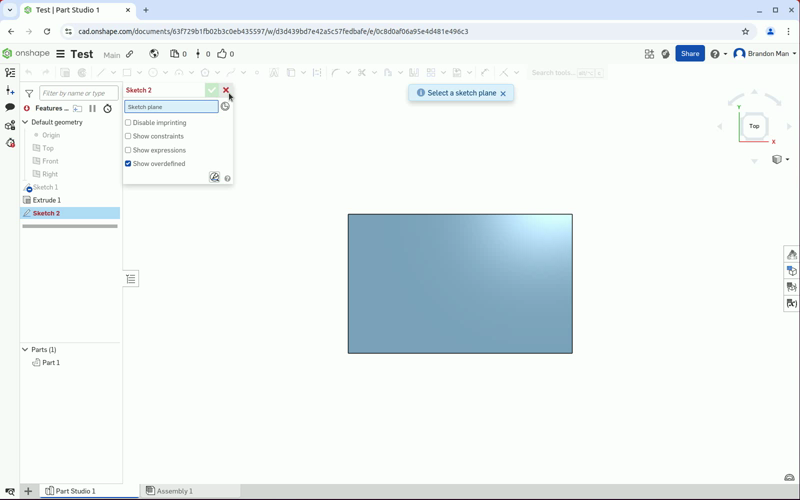
mouse_move(73, 150)
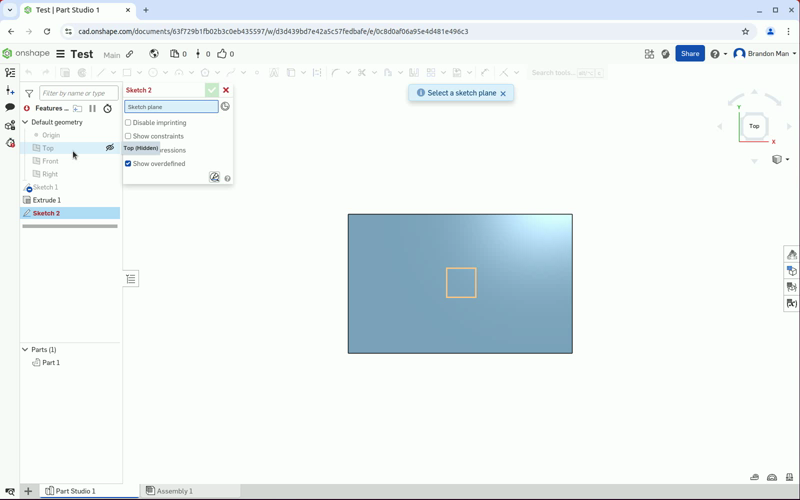
click(73, 150)
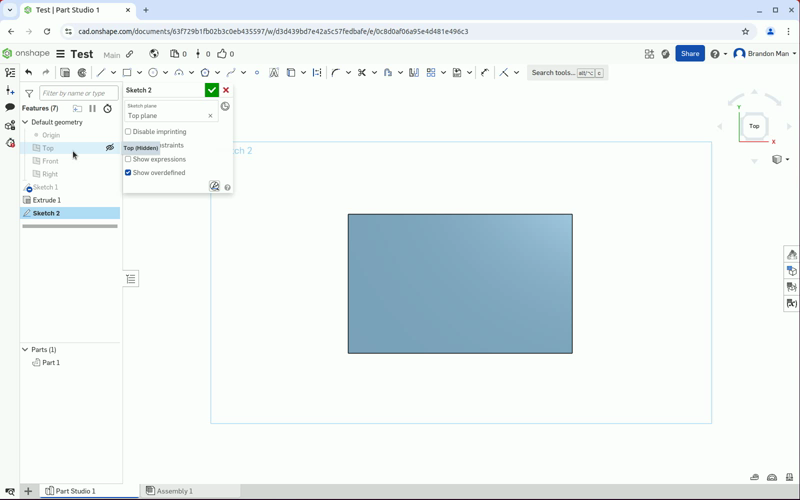
mouse_move(73, 352)
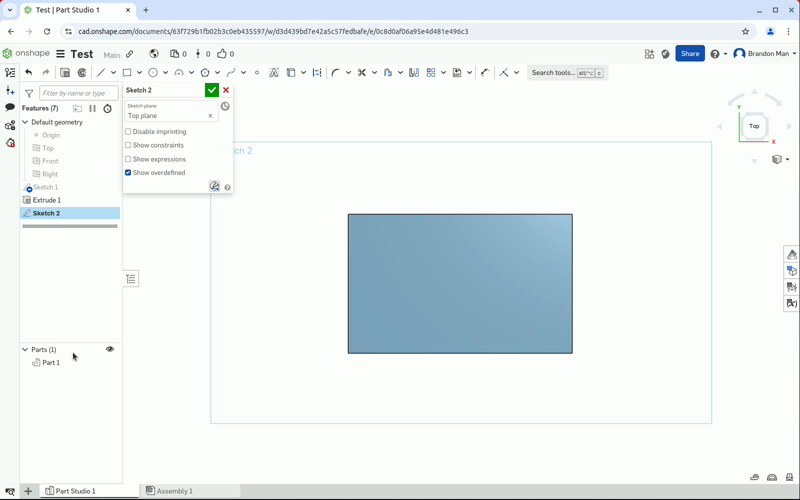
key(y)
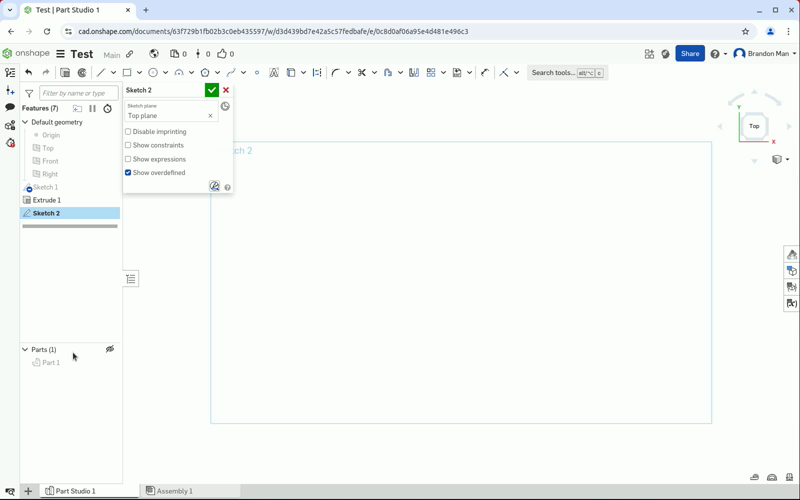
key(l)
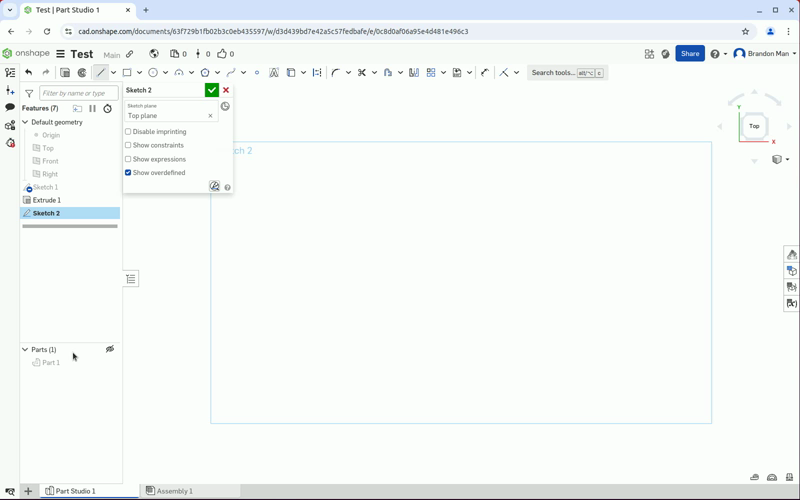
key_down(shift)
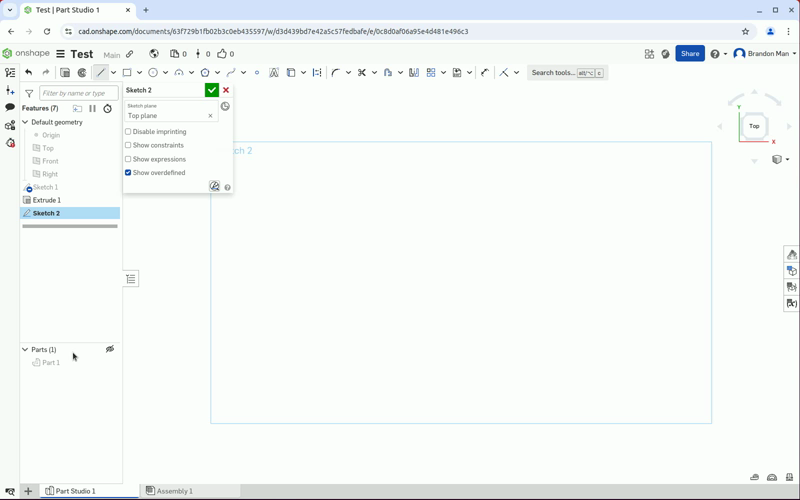
mouse_move(348, 373)
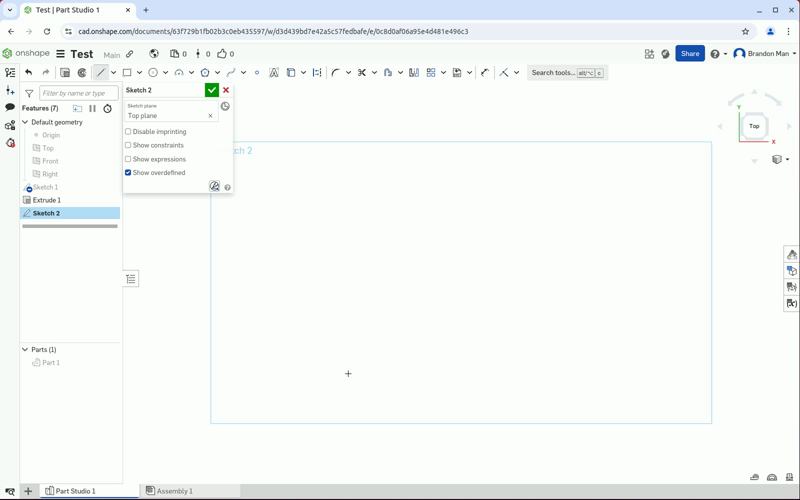
click(348, 373)
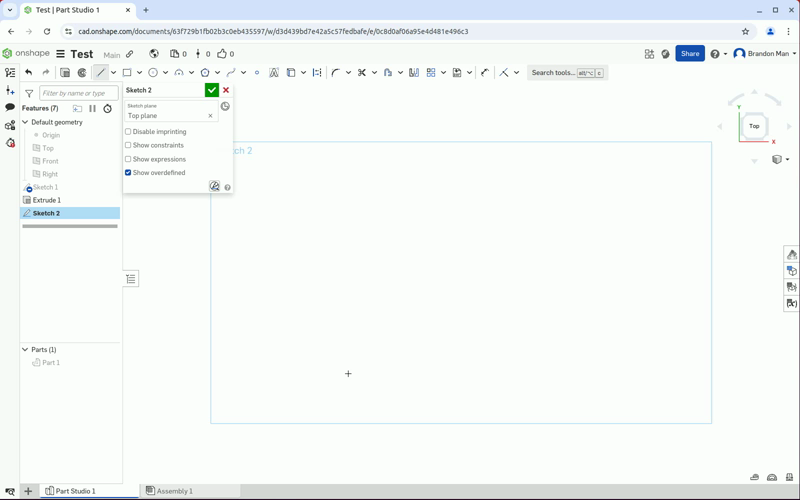
key_up(shift)
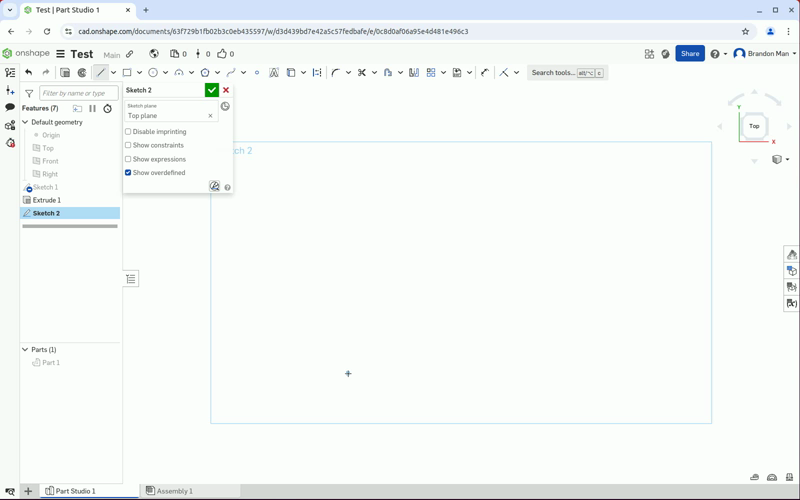
key_down(shift)
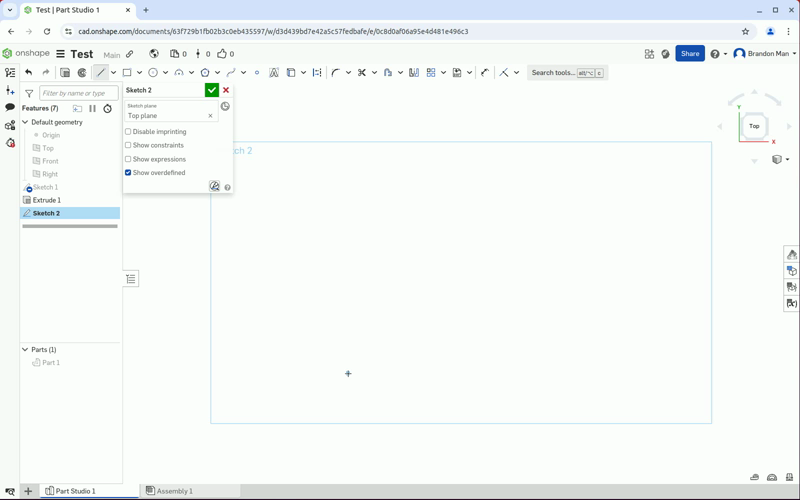
mouse_move(572, 373)
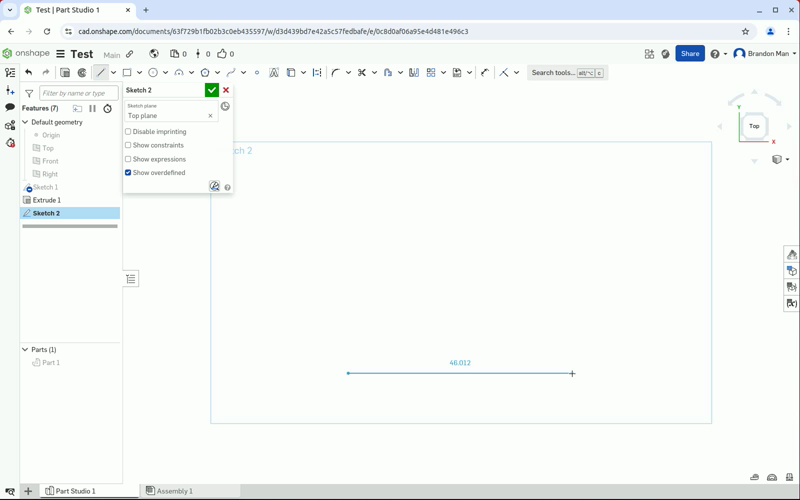
click(572, 373)
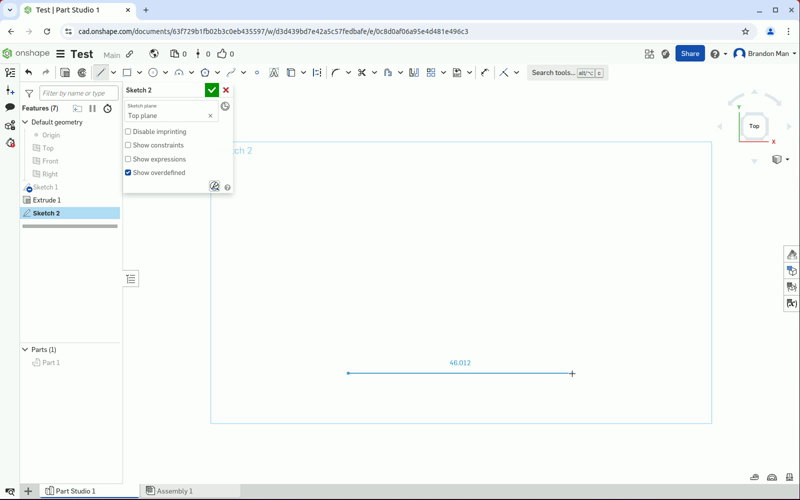
key_up(shift)
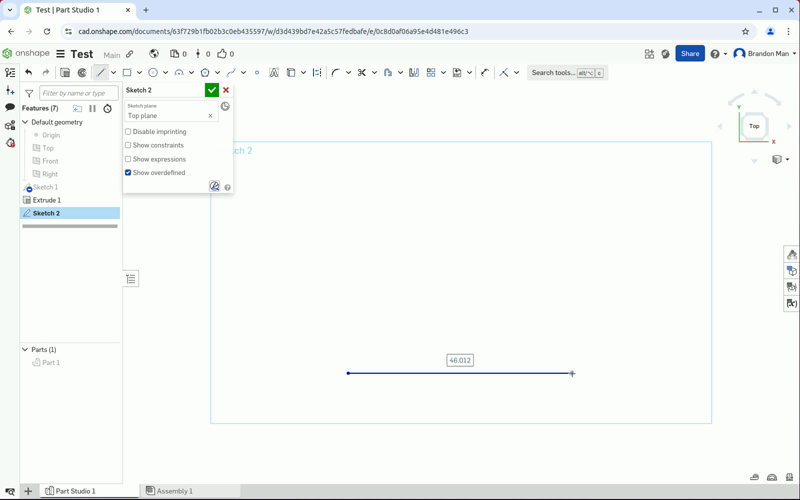
key_down(shift)
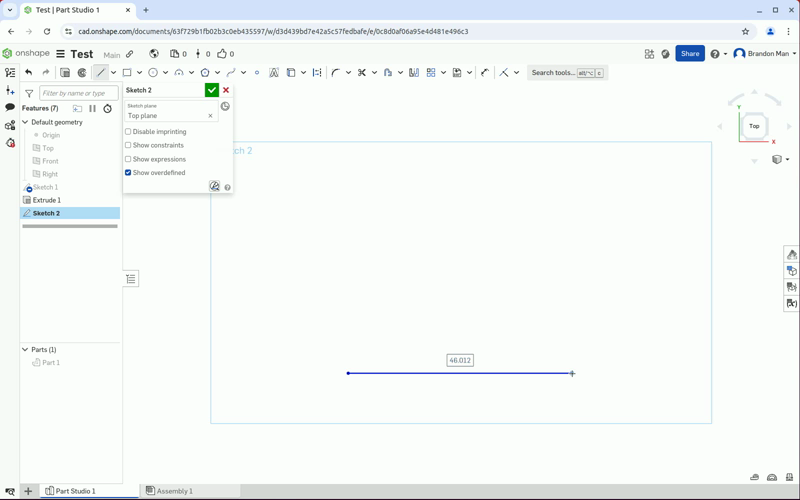
mouse_move(572, 194)
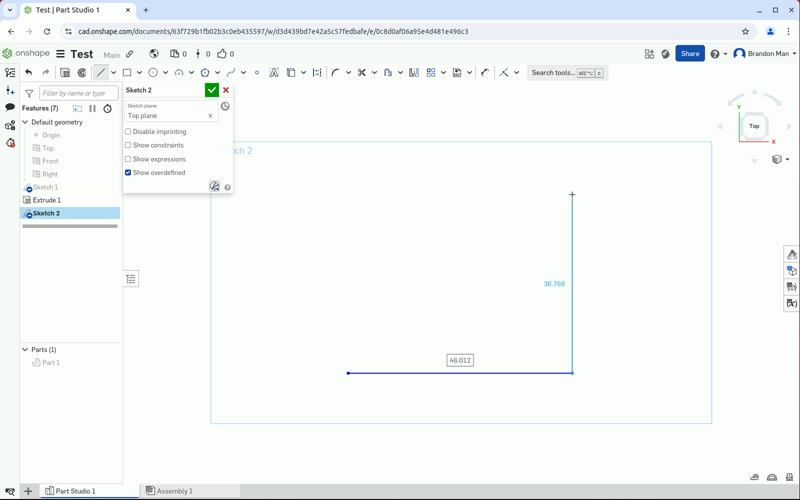
click(572, 194)
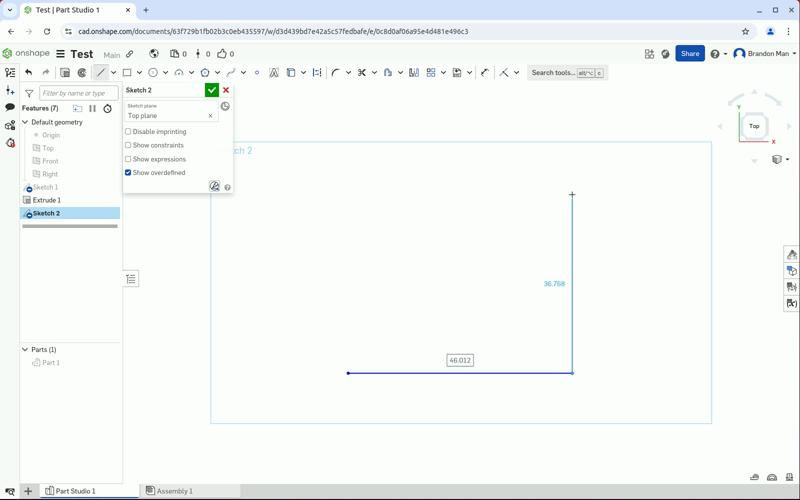
key_up(shift)
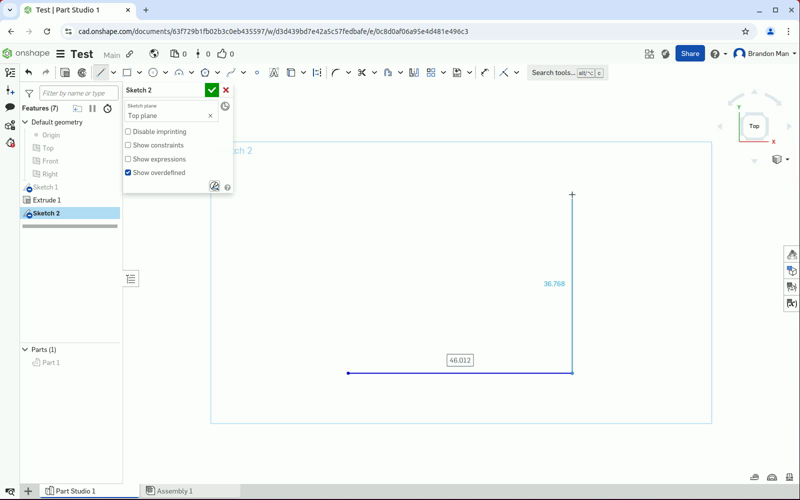
key_down(shift)
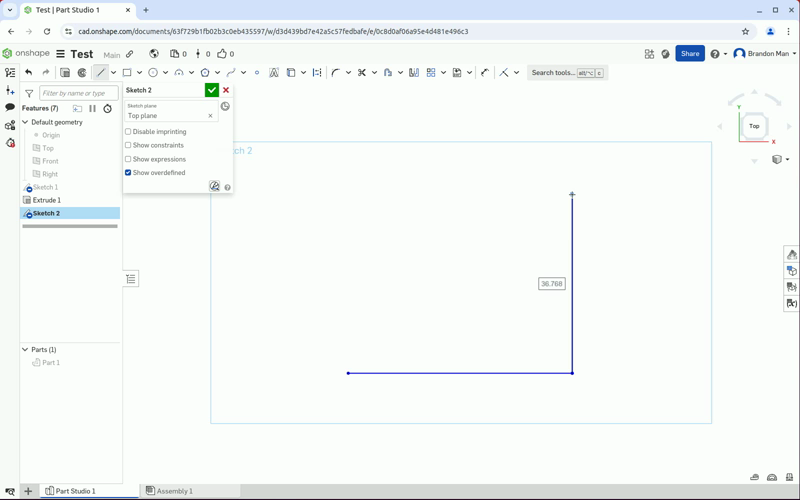
mouse_move(348, 194)
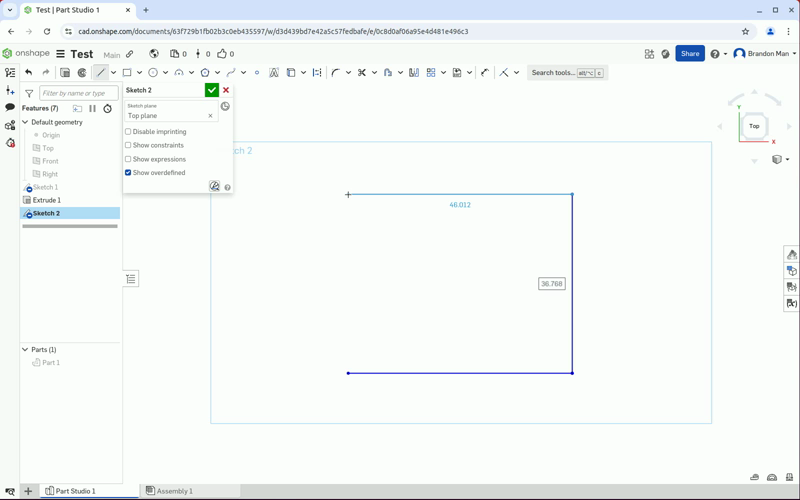
click(348, 194)
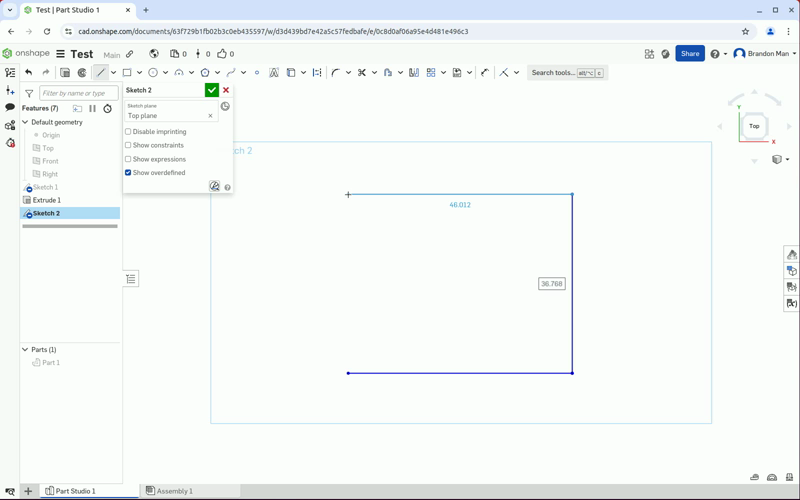
key_up(shift)
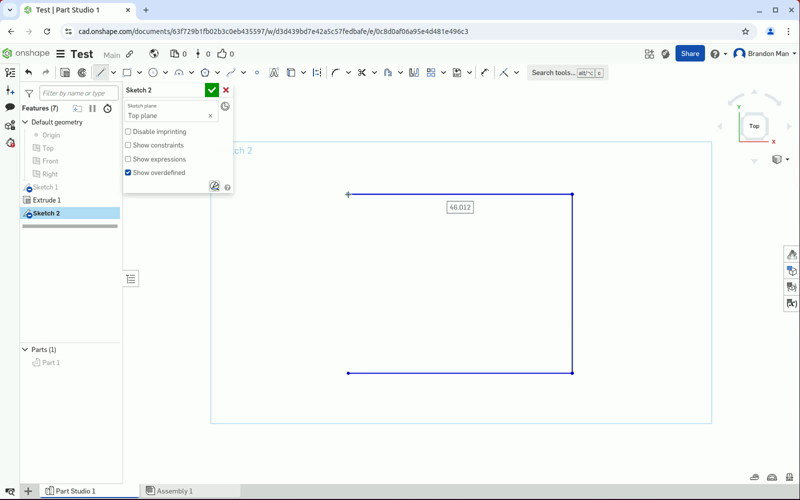
key_down(shift)
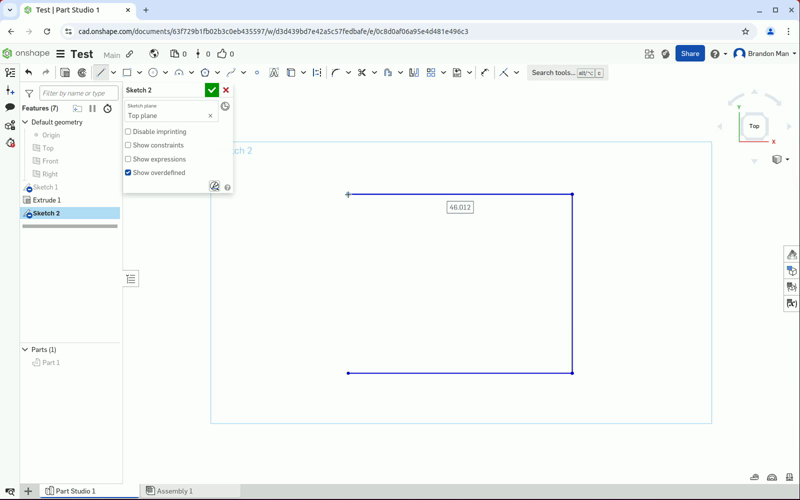
mouse_move(348, 373)
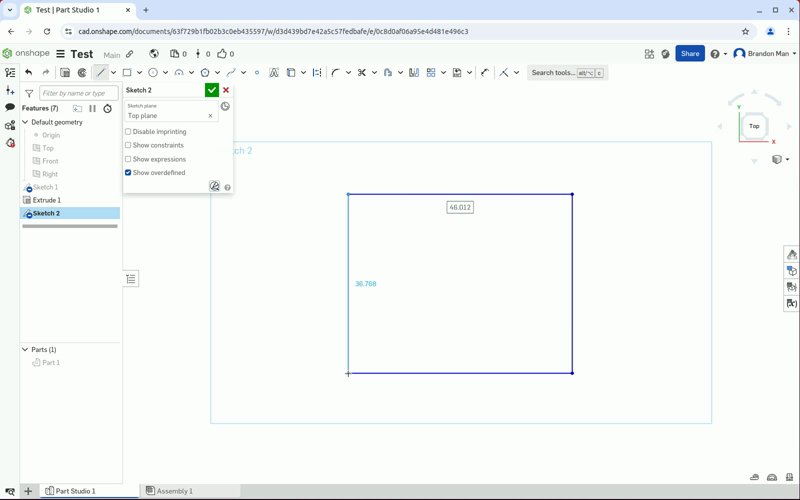
key_up(shift)
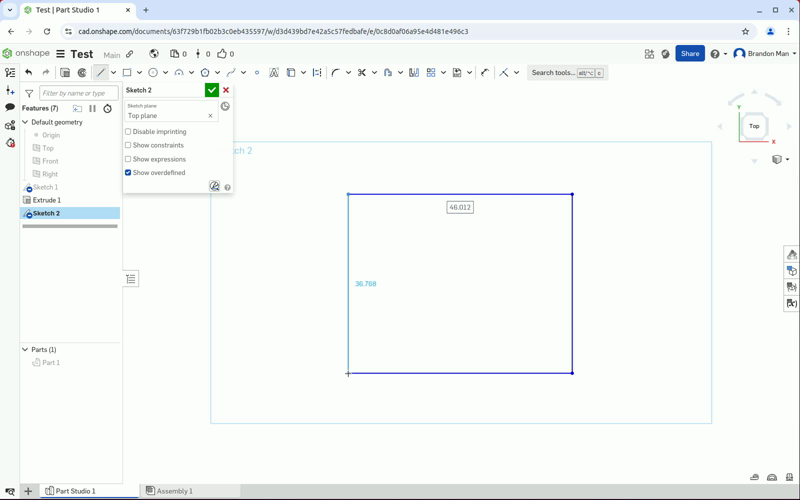
click(348, 373)
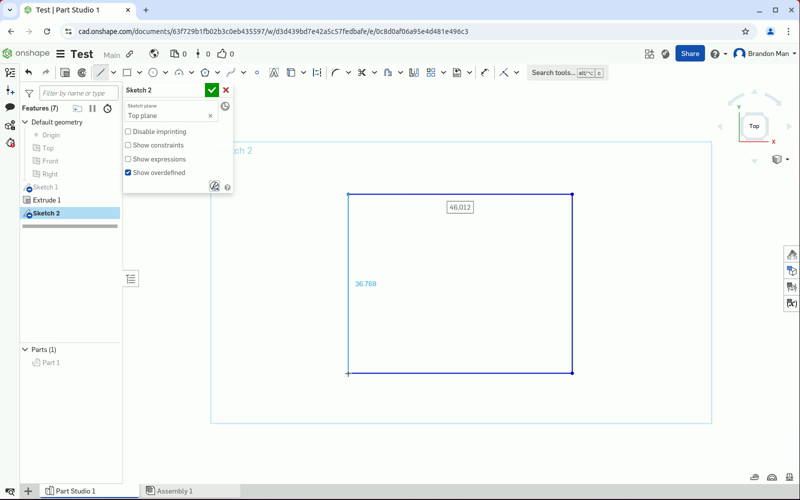
key(esc)
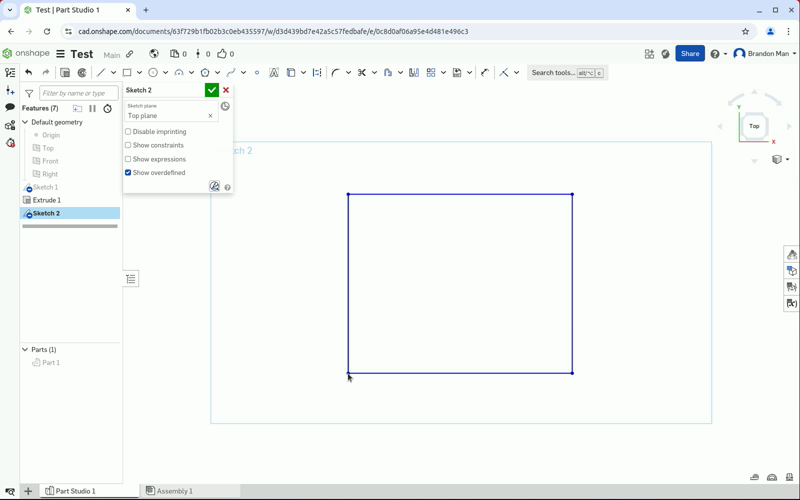
mouse_move(462, 298)
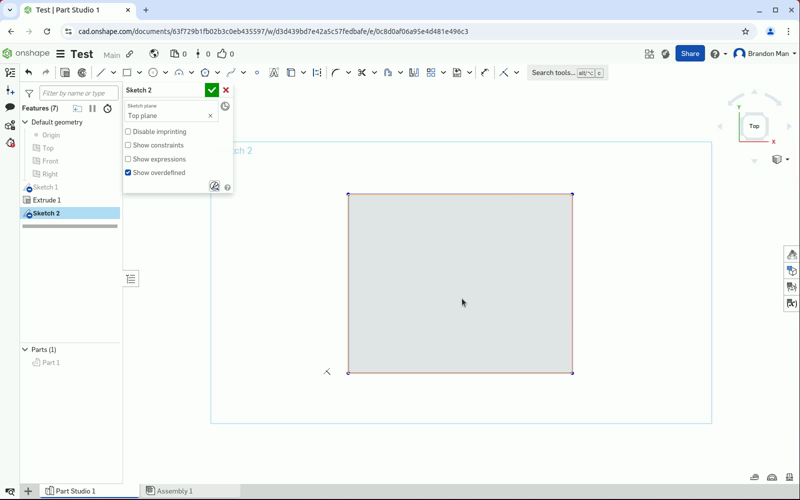
click(462, 298)
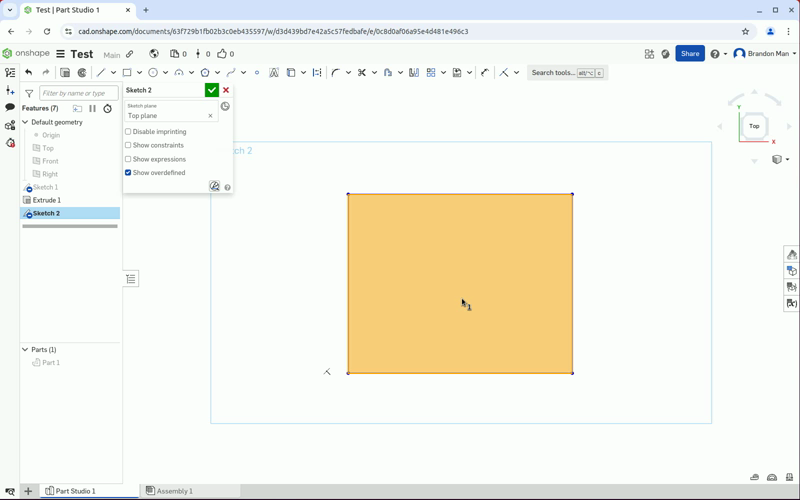
mouse_move(73, 352)
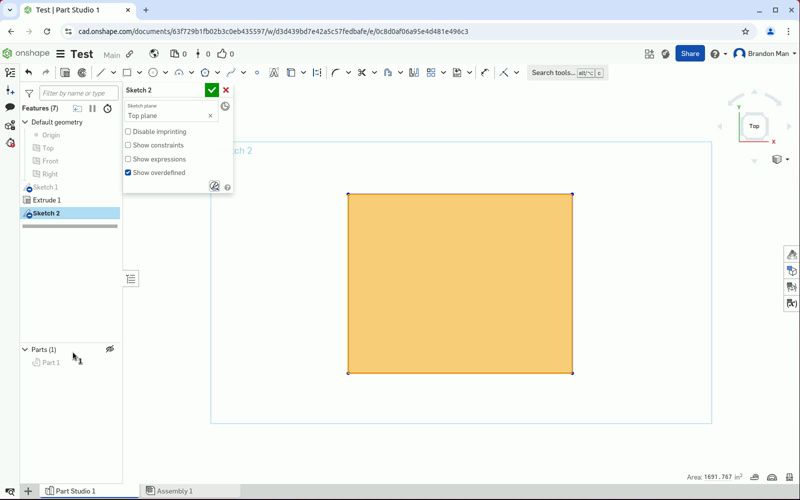
key(shift+y)
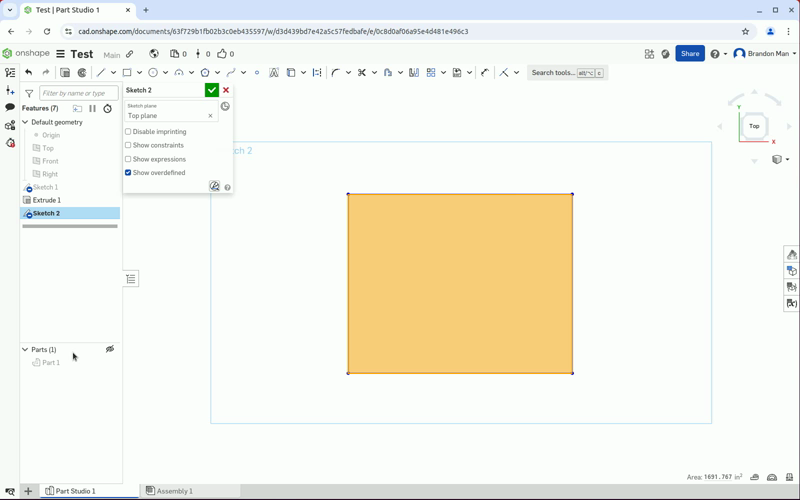
key(shift+e)
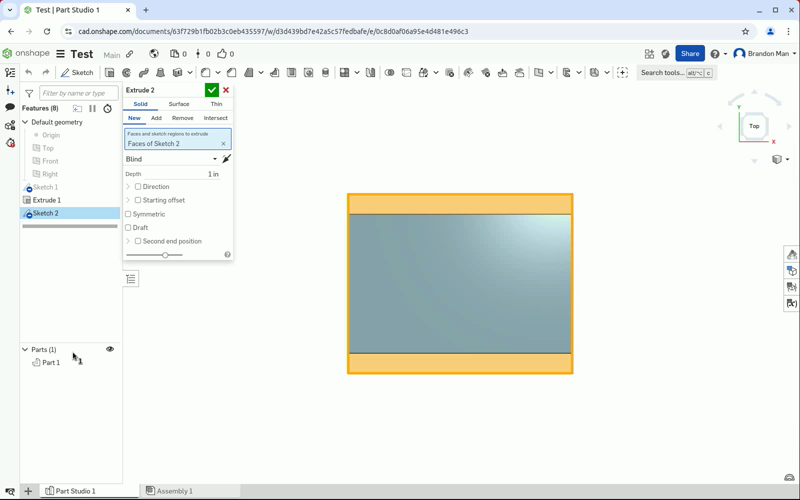
mouse_move(143, 106)
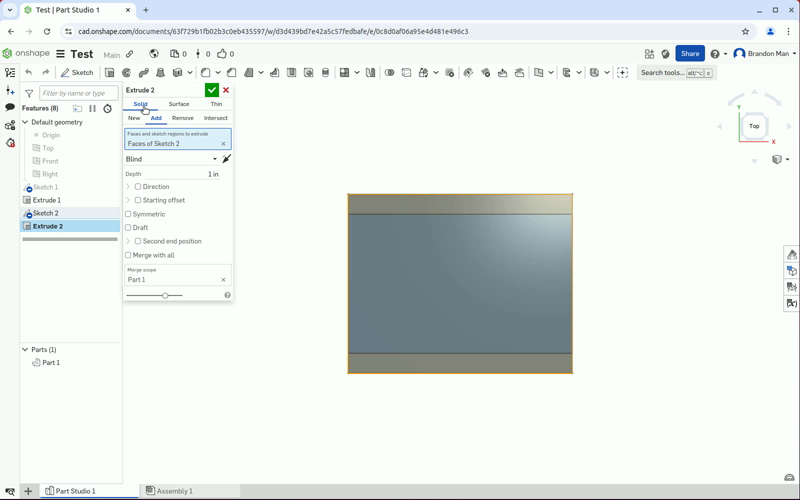
click(143, 106)
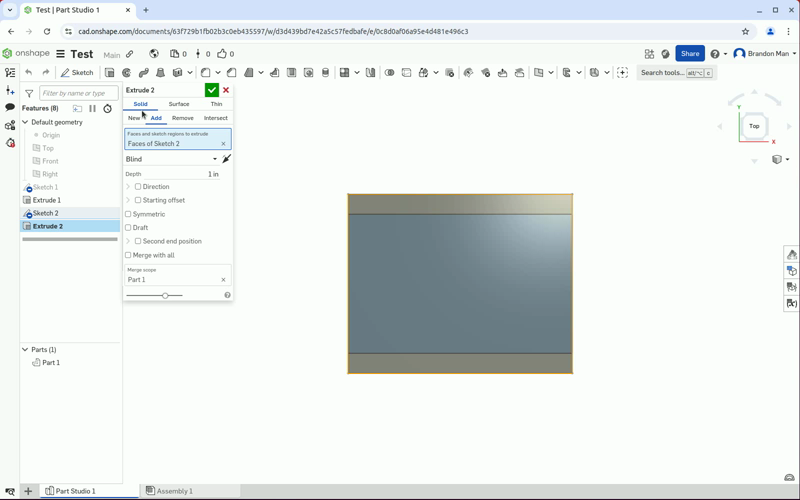
mouse_move(137, 120)
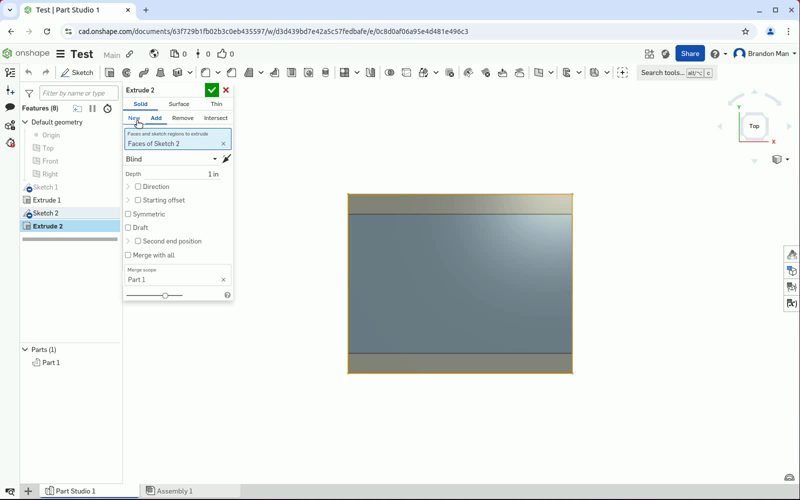
click(137, 120)
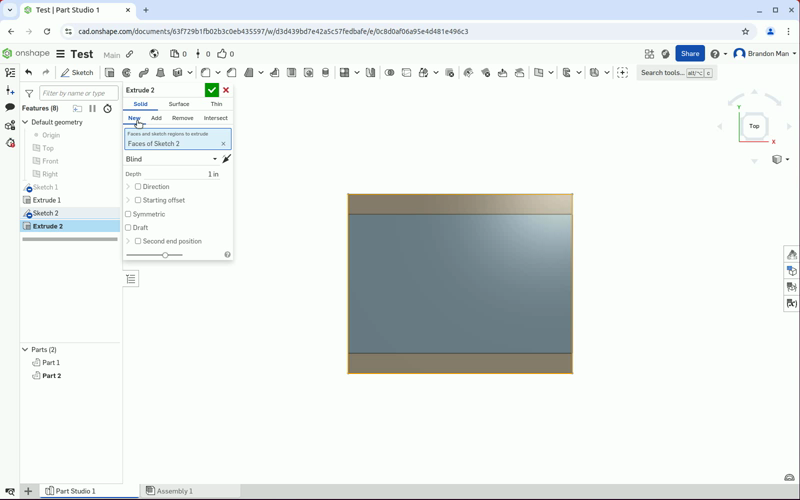
key(tab, 4)
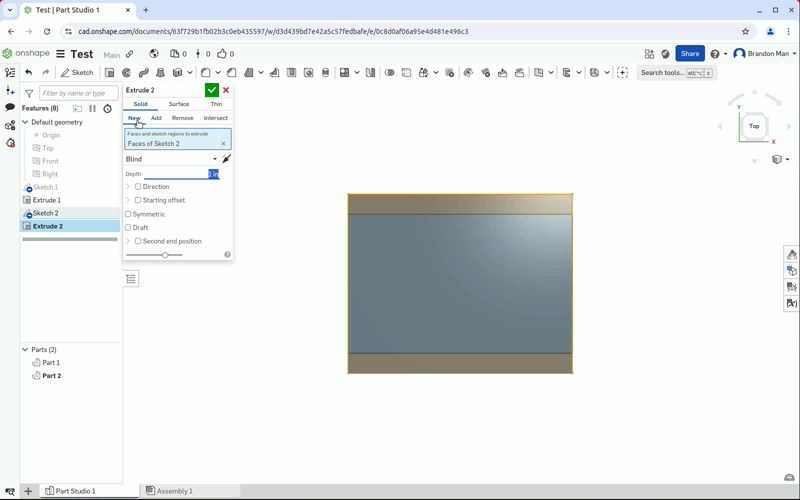
text(1.204)
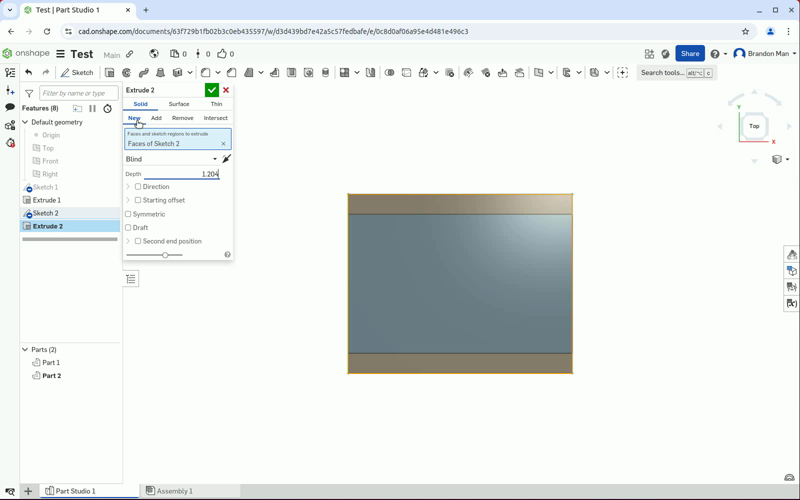
key(enter)
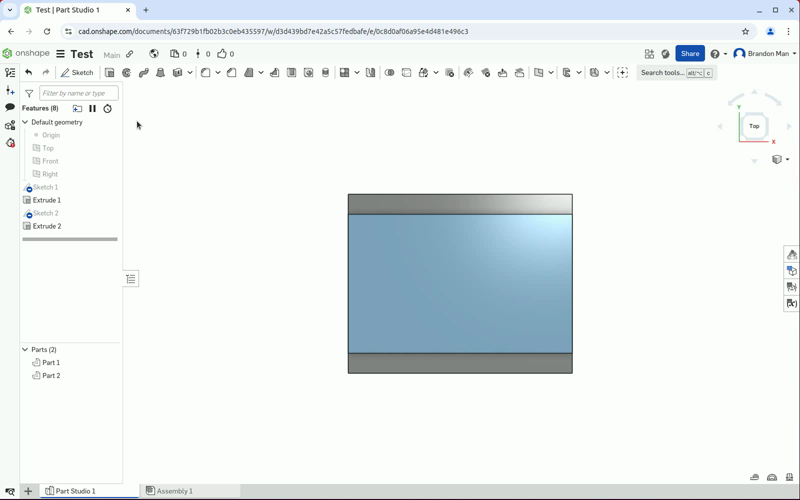
key(shift+h)
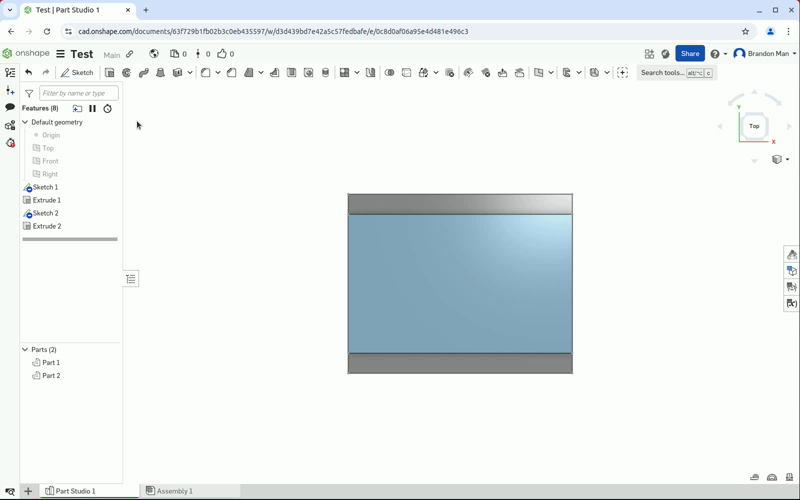
key(shift+h)
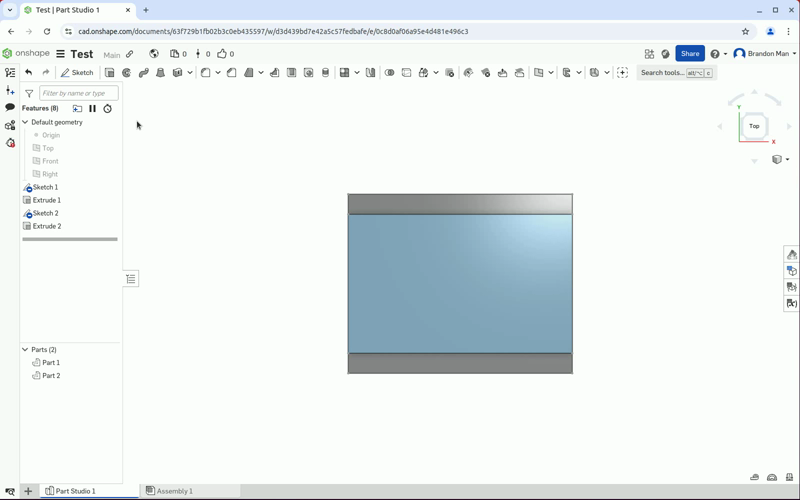
key(shift+7)
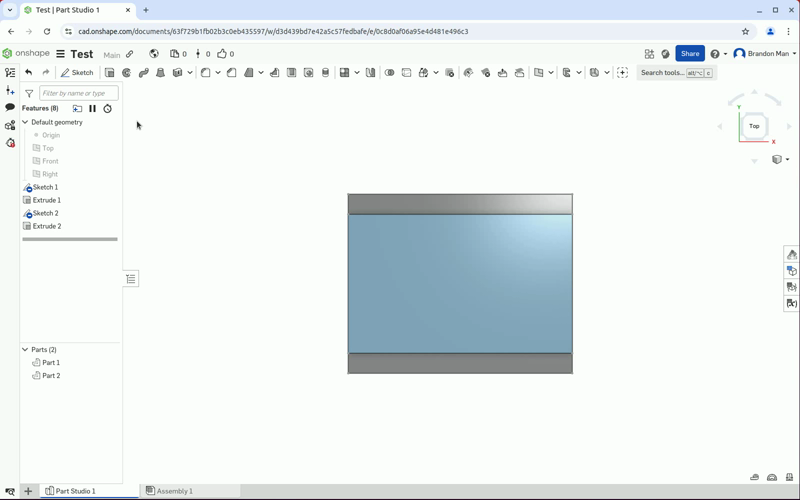
key(up, 3)
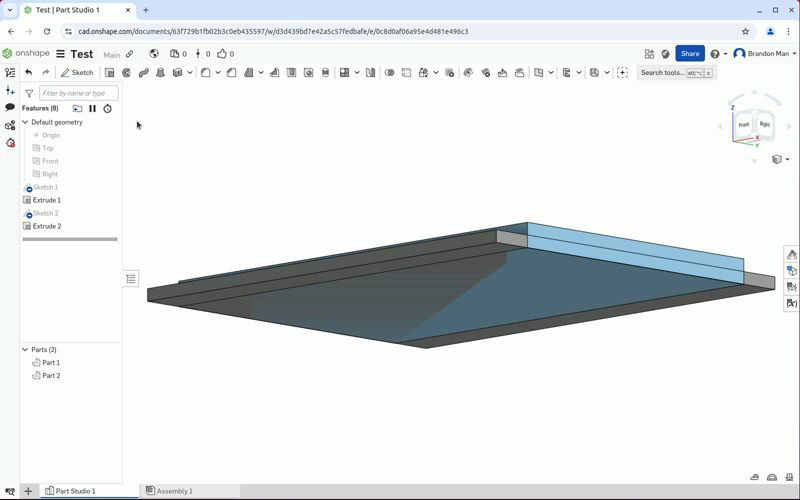
key(left, 3)
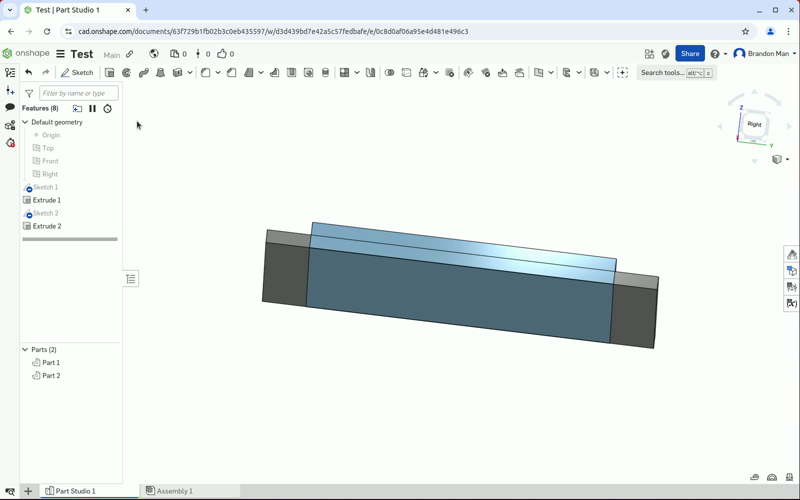
key(right, 3)
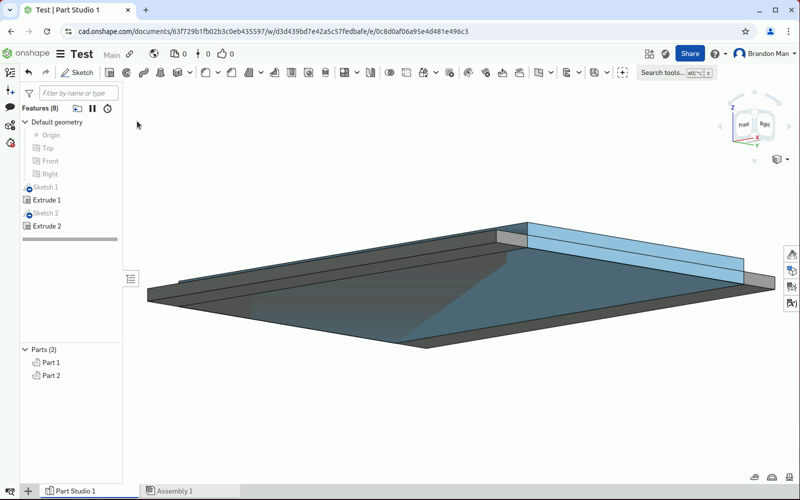
key(down, 3)
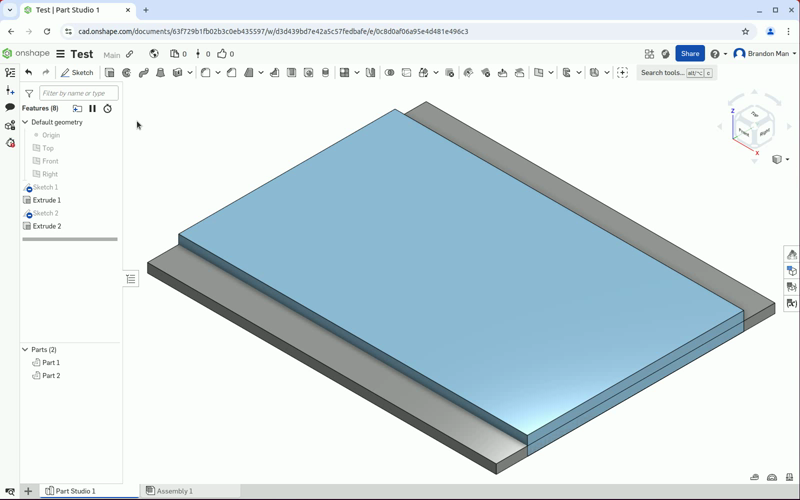
mouse_move(73, 189)
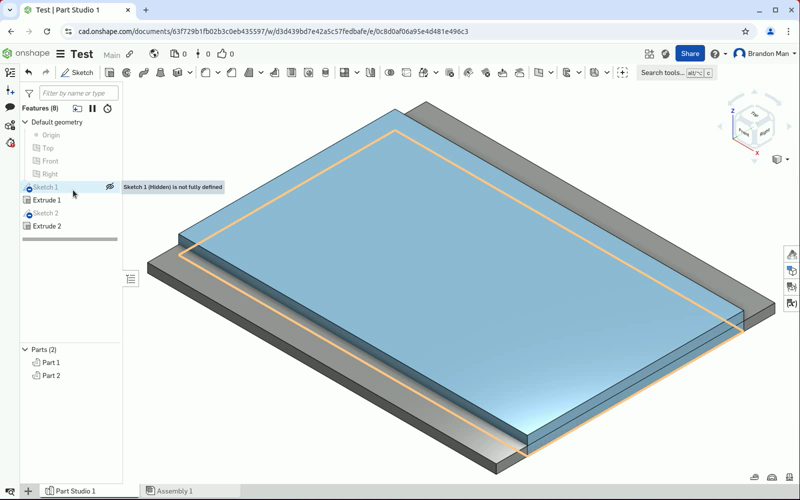
click(73, 189)